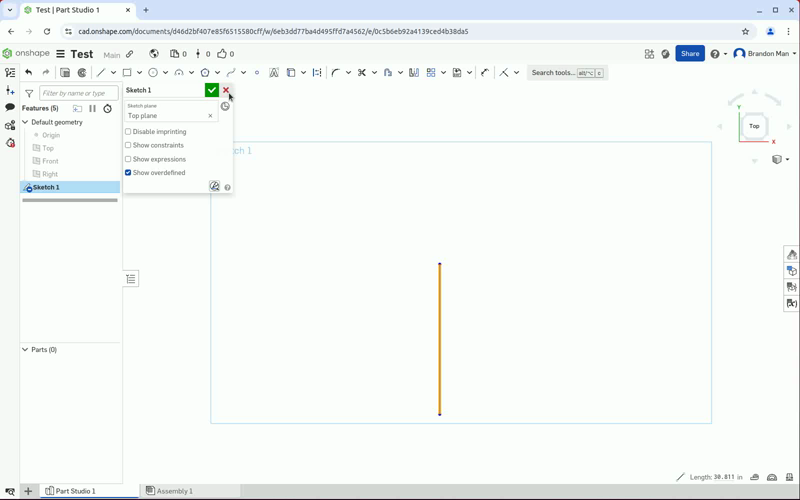
key(shift+h)
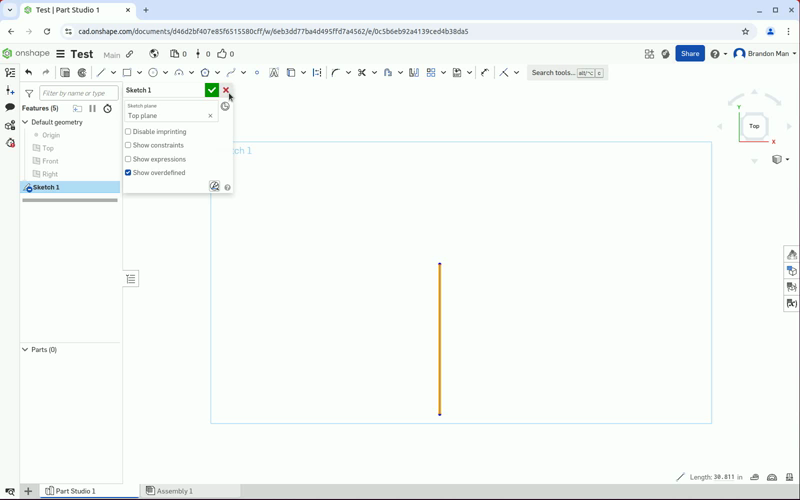
key(shift+s)
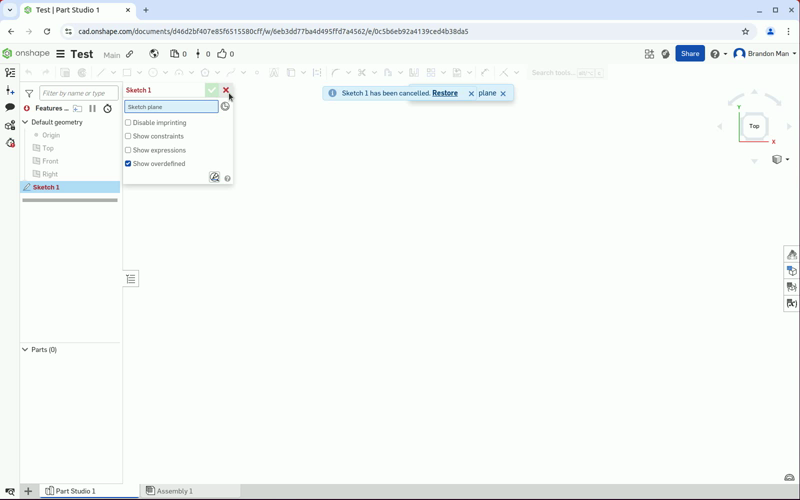
mouse_move(73, 150)
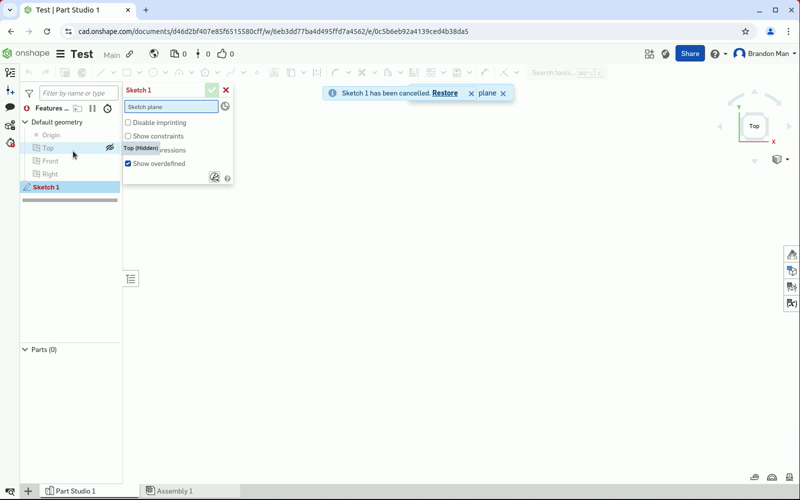
click(73, 150)
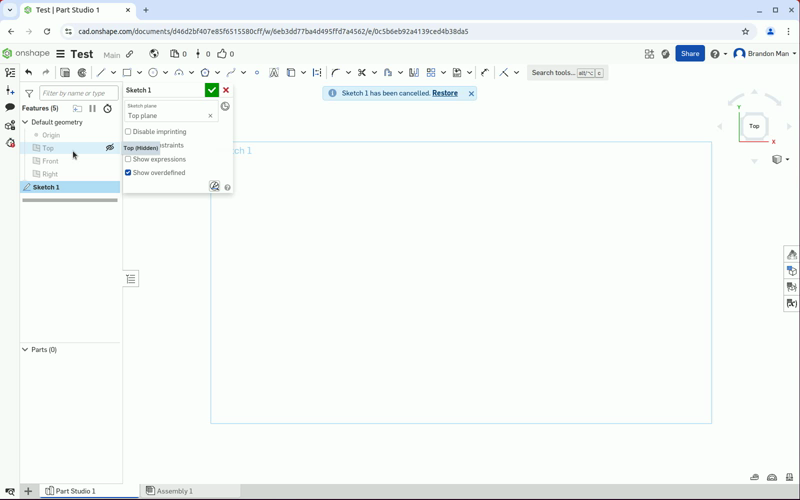
mouse_move(73, 352)
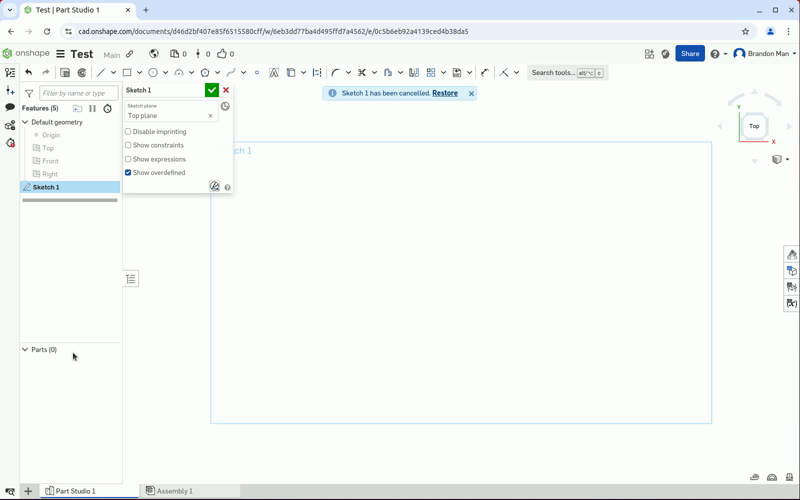
key(y)
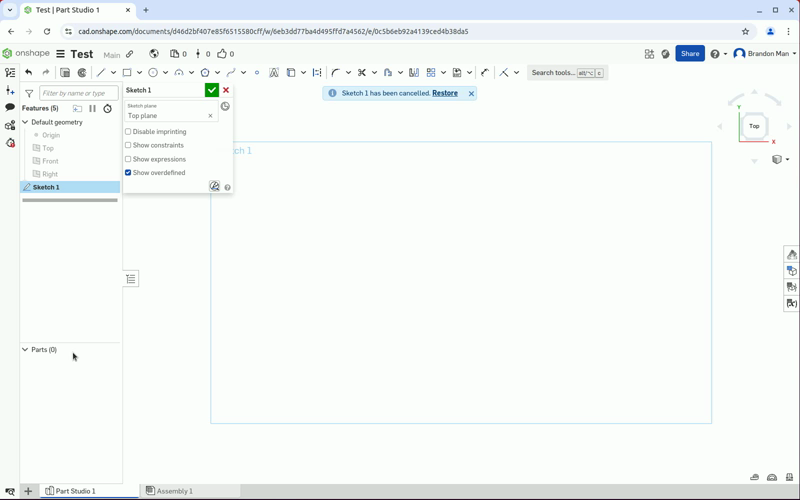
key(l)
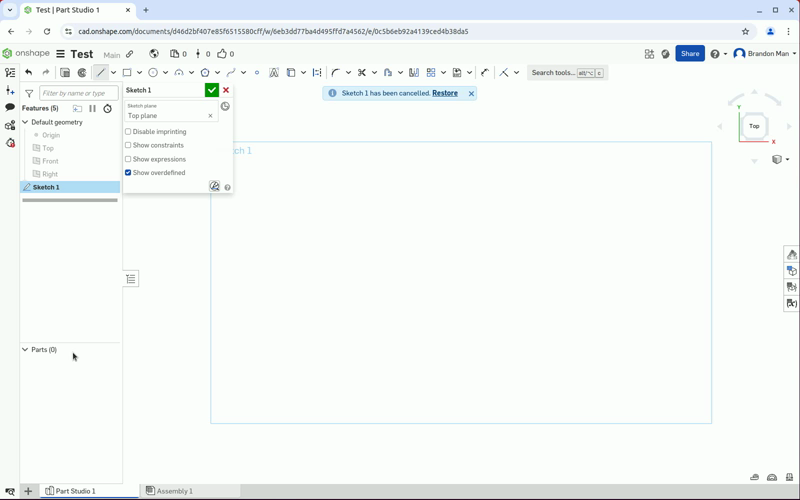
key_down(shift)
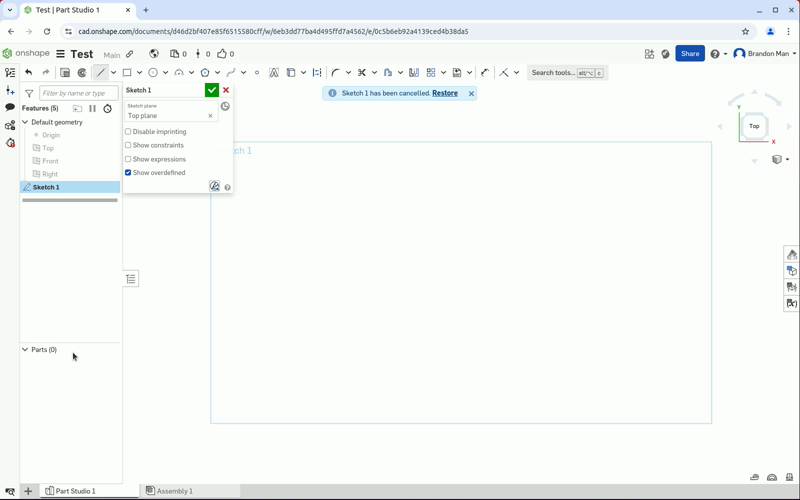
mouse_move(348, 320)
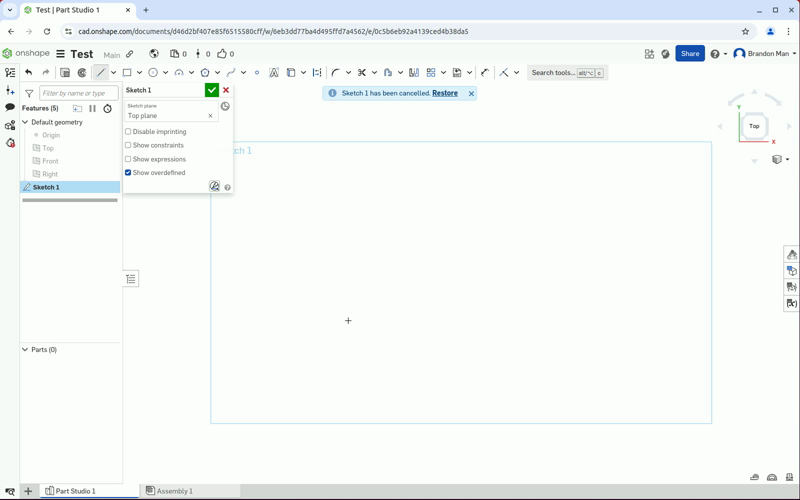
click(348, 320)
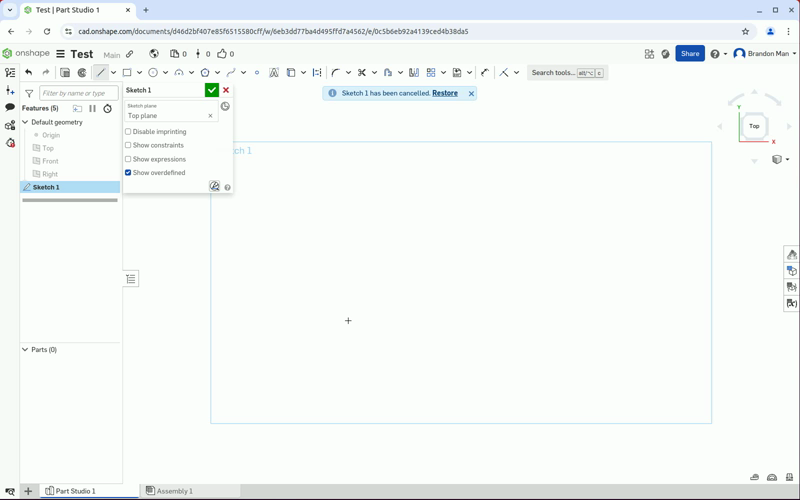
key_up(shift)
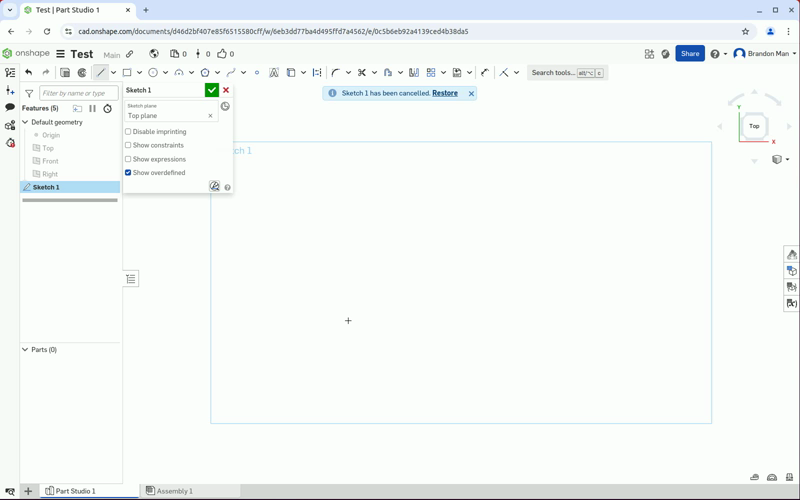
key_down(shift)
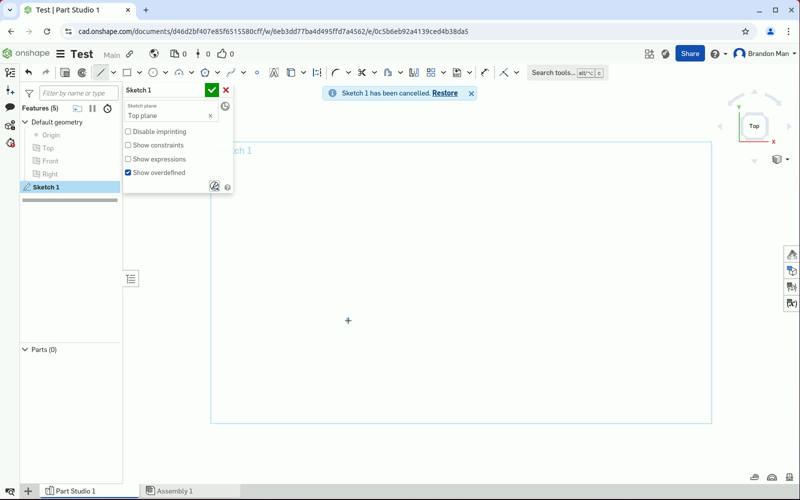
mouse_move(461, 320)
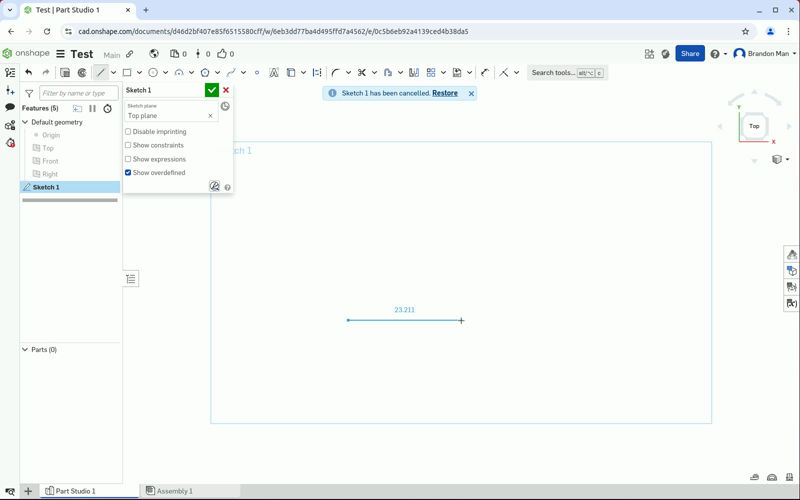
click(461, 320)
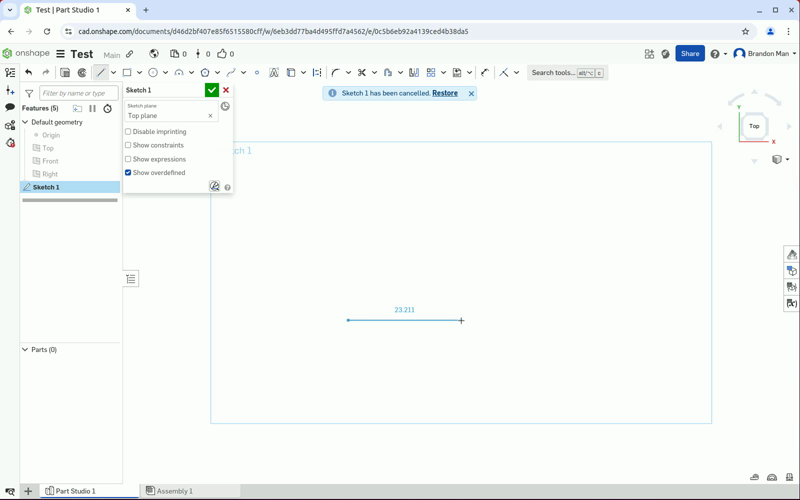
key_up(shift)
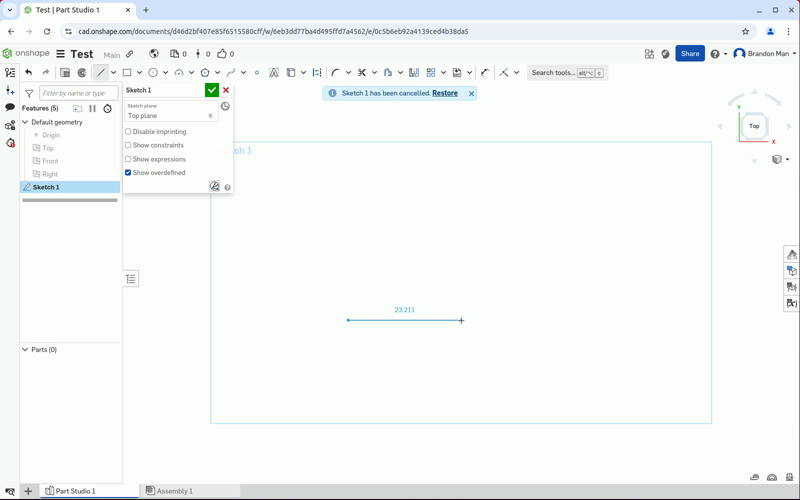
key_down(shift)
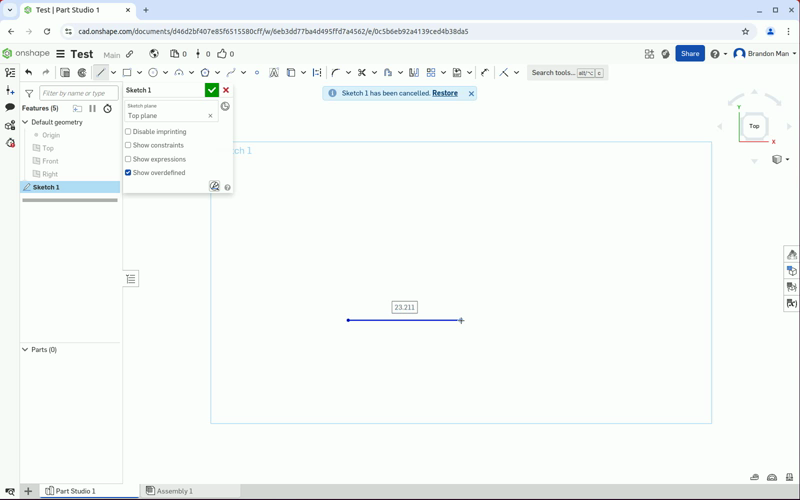
mouse_move(572, 320)
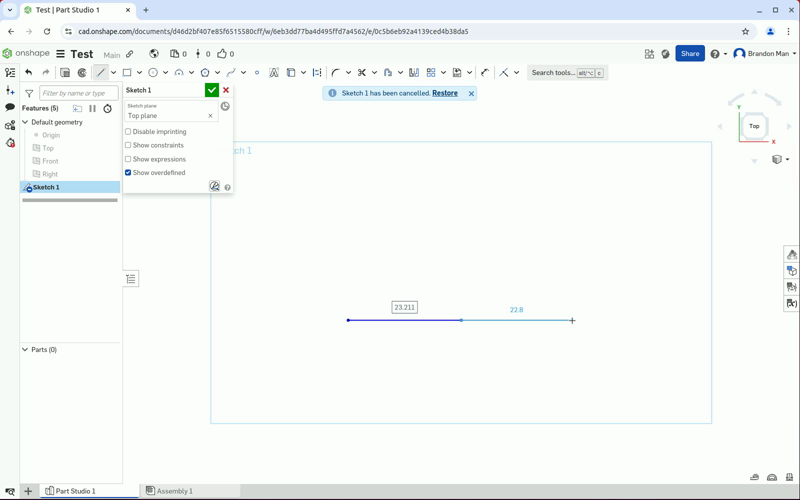
click(572, 320)
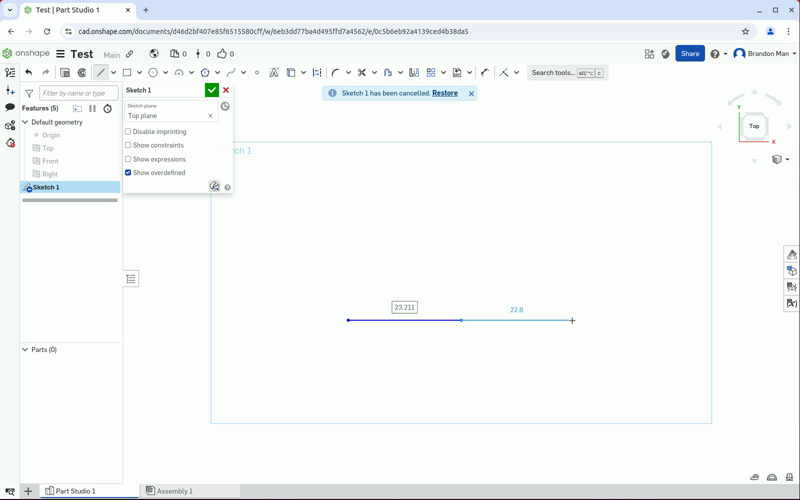
key_up(shift)
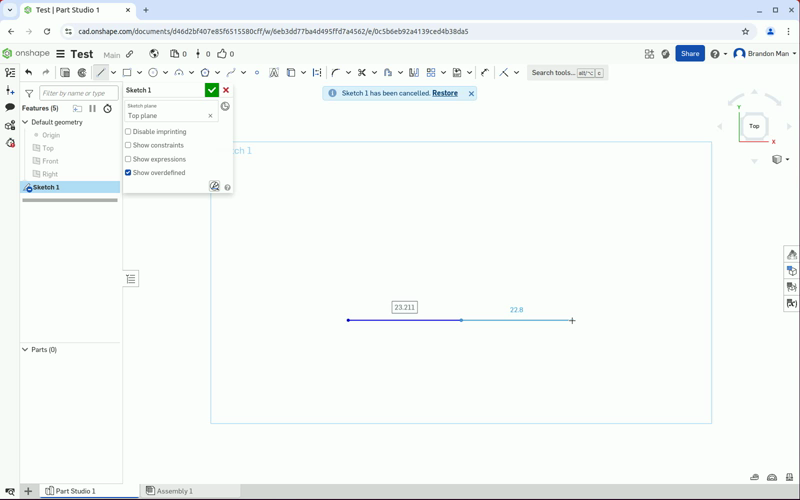
key_down(shift)
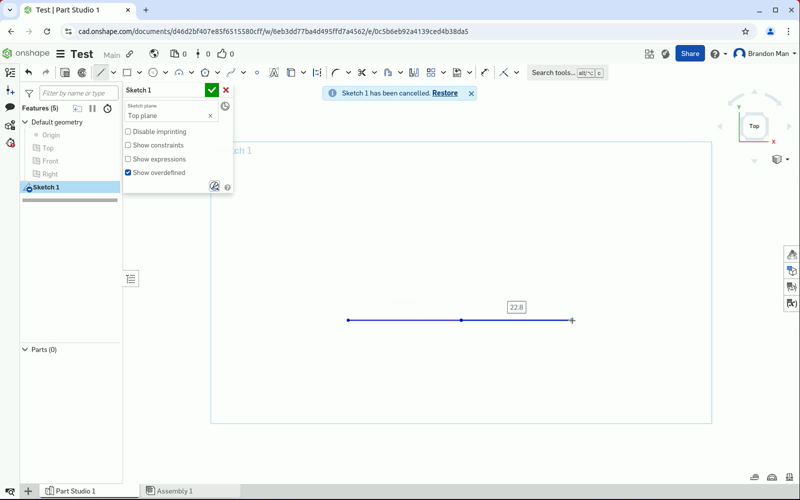
mouse_move(589, 320)
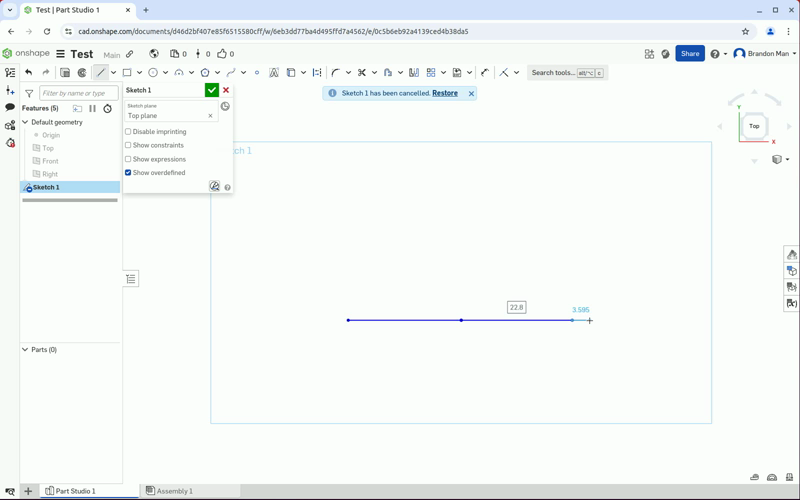
mouse_move(572, 282)
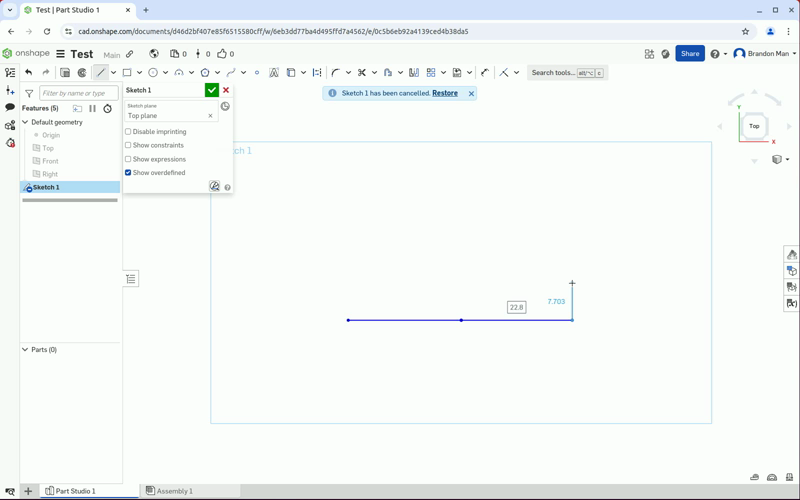
click(572, 282)
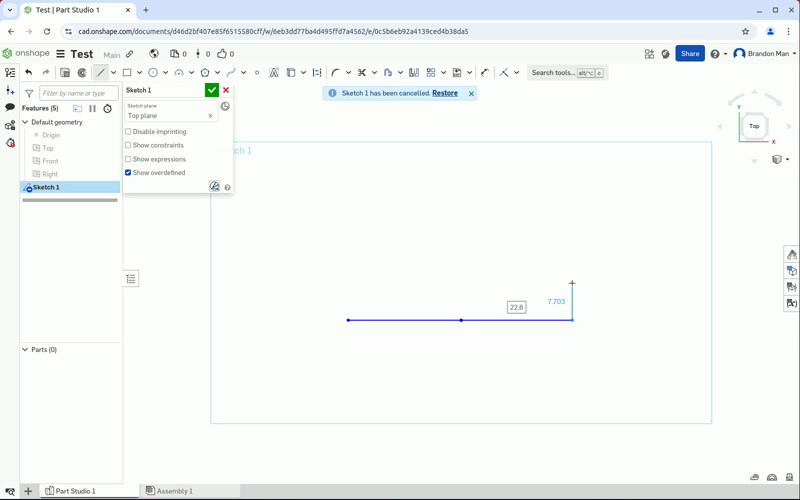
key_up(shift)
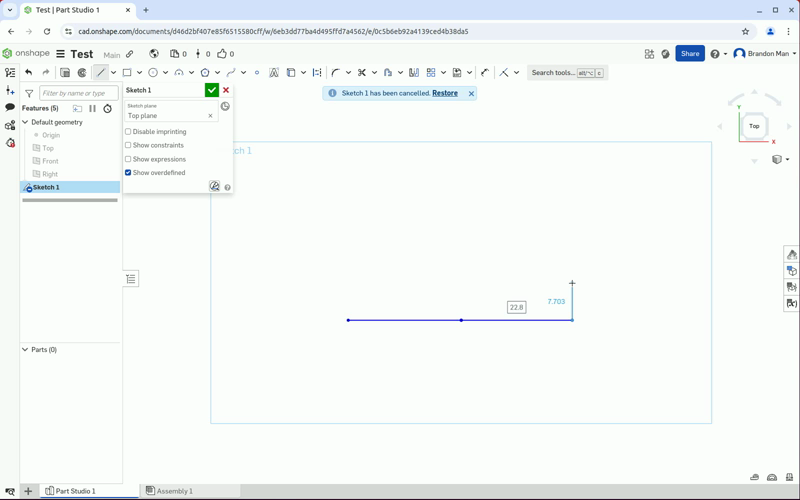
key_down(shift)
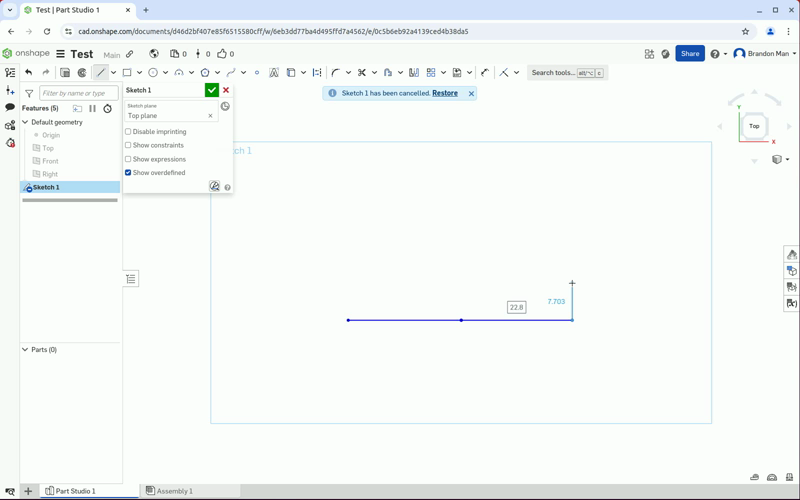
mouse_move(589, 282)
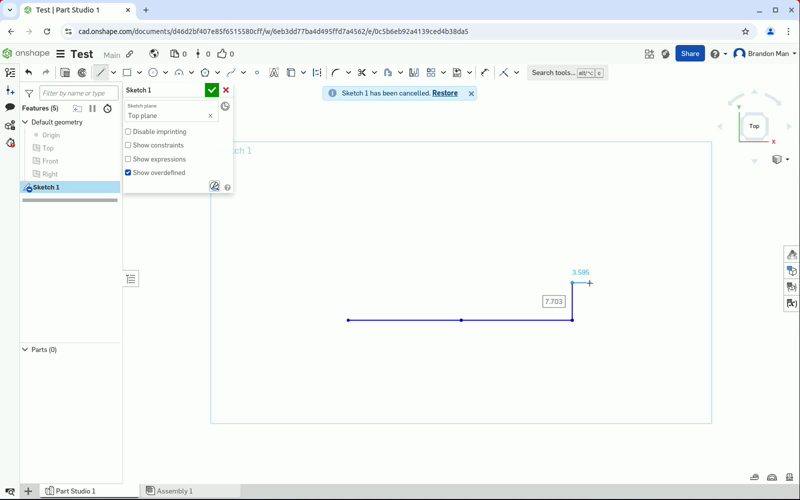
mouse_move(572, 245)
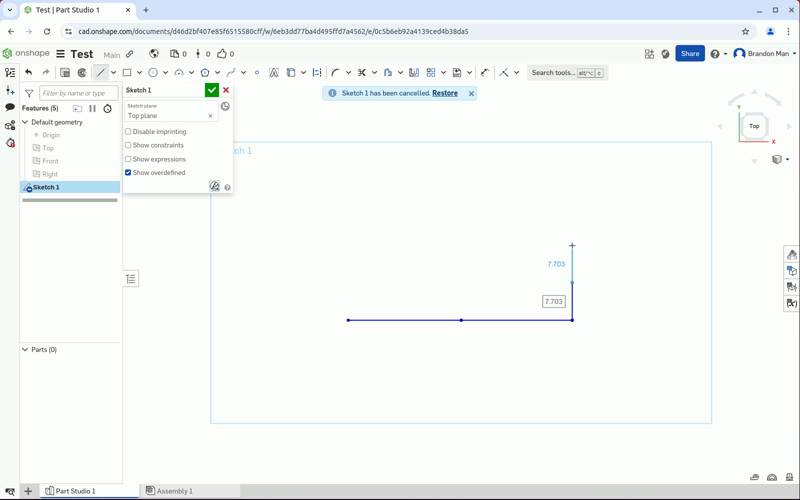
click(572, 245)
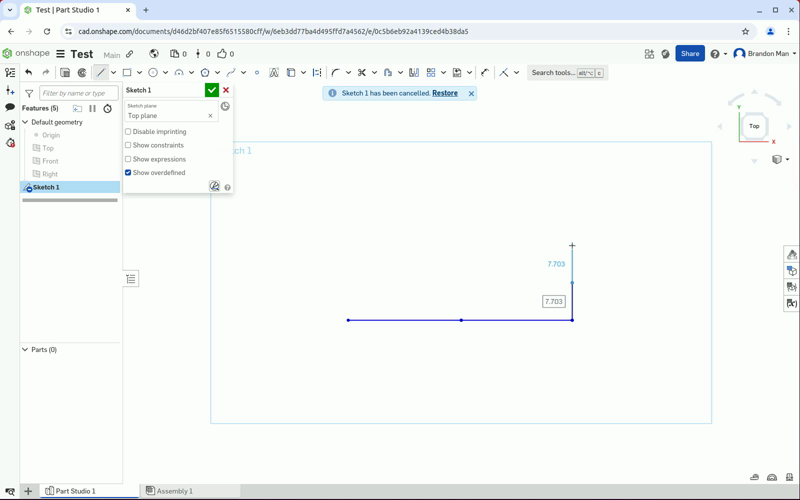
key_up(shift)
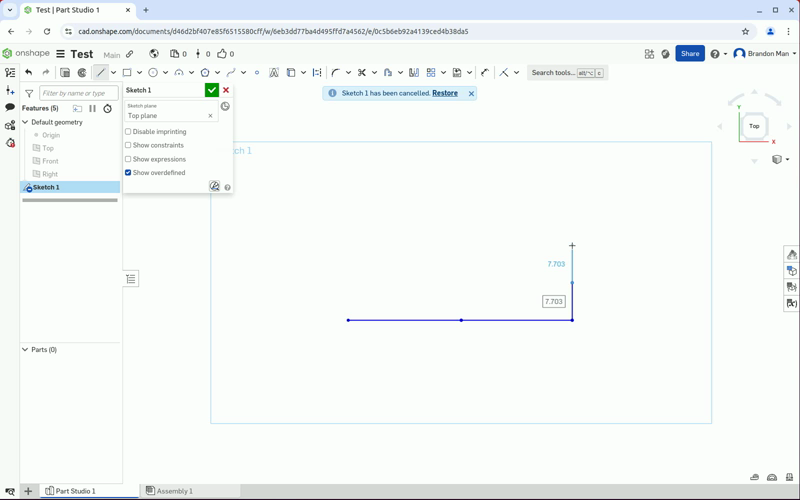
key_down(shift)
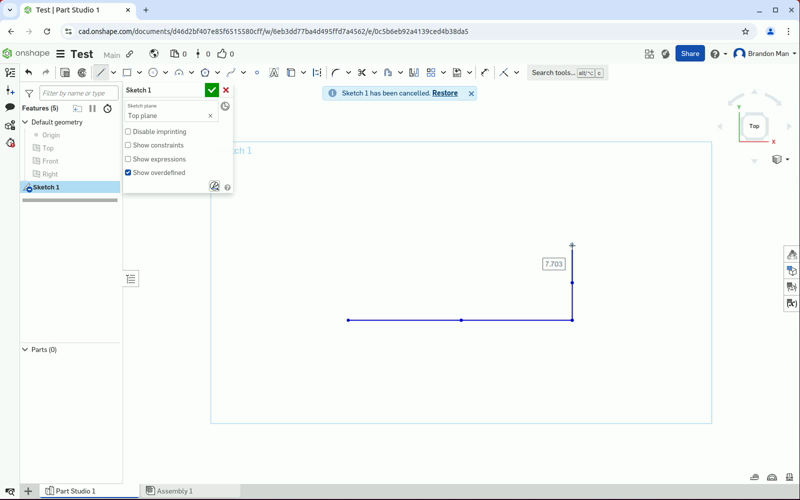
mouse_move(461, 245)
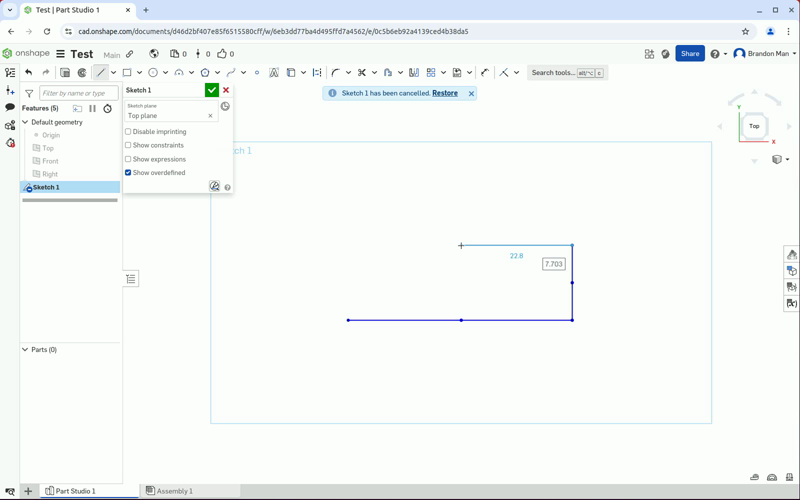
click(461, 245)
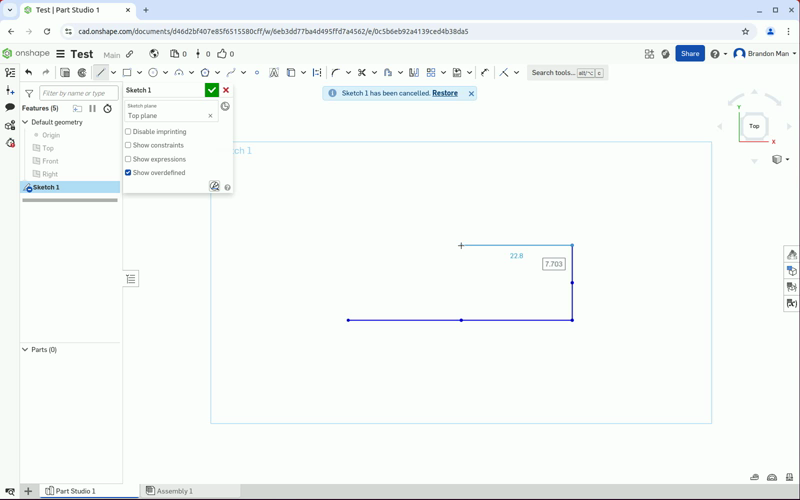
key_up(shift)
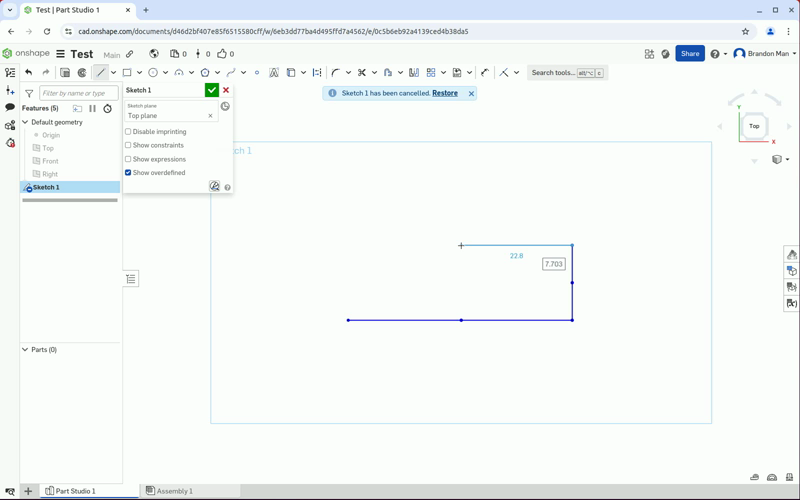
key_down(shift)
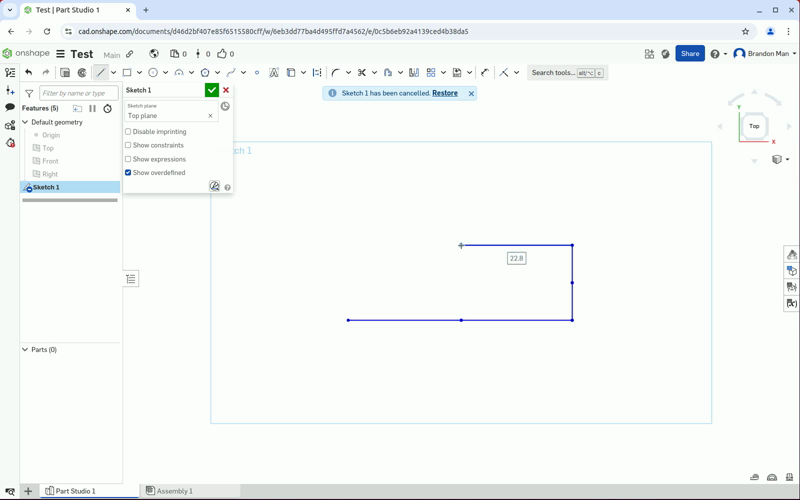
mouse_move(348, 245)
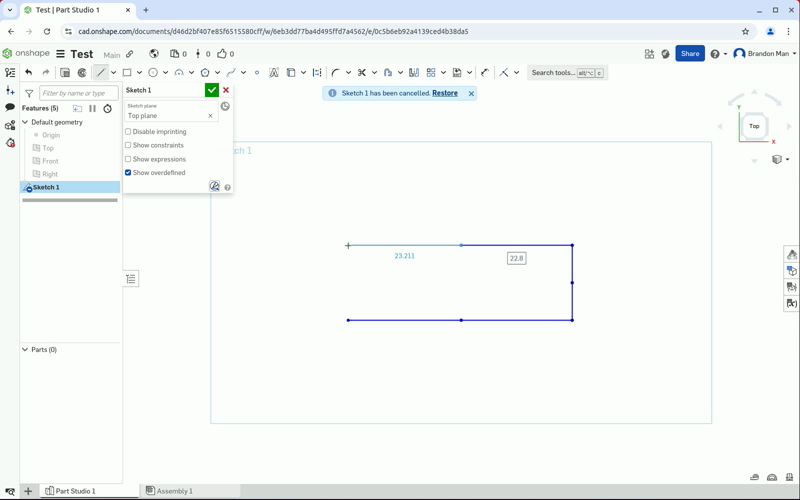
click(348, 245)
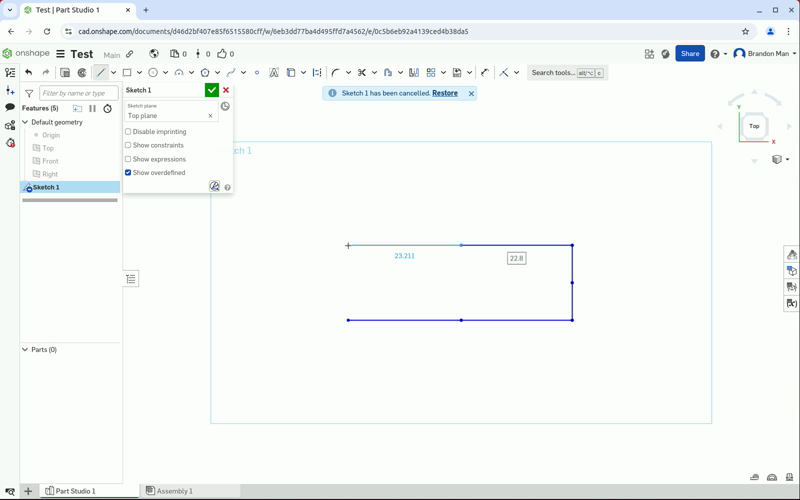
key_up(shift)
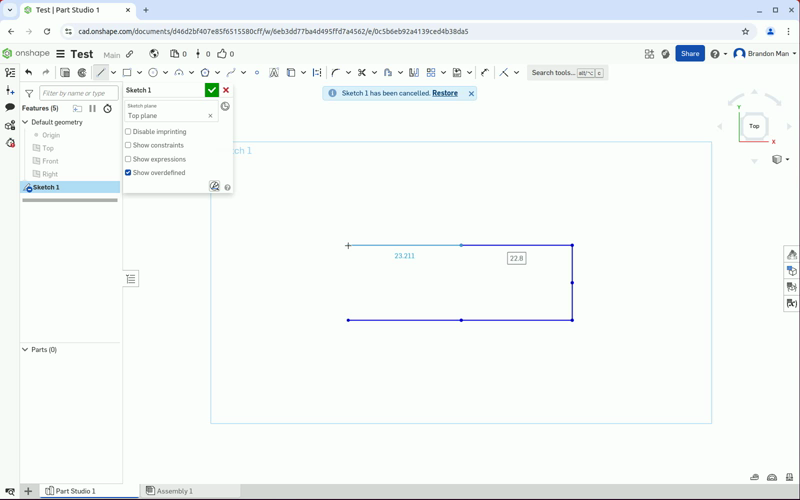
key_down(shift)
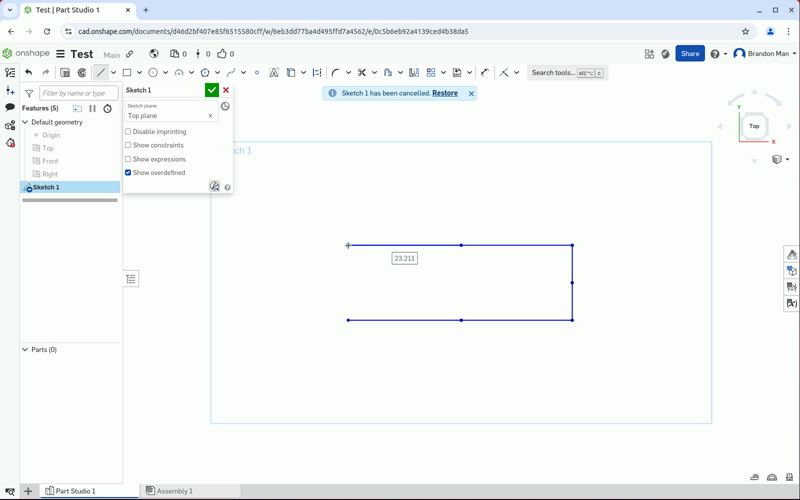
mouse_move(378, 245)
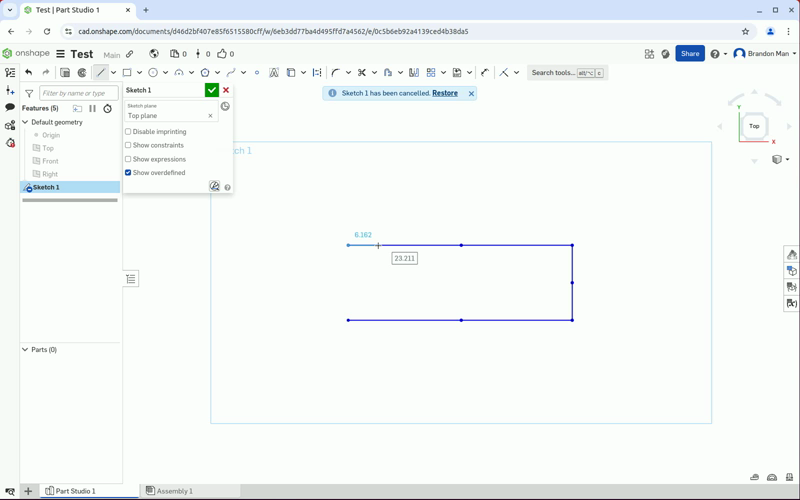
mouse_move(348, 282)
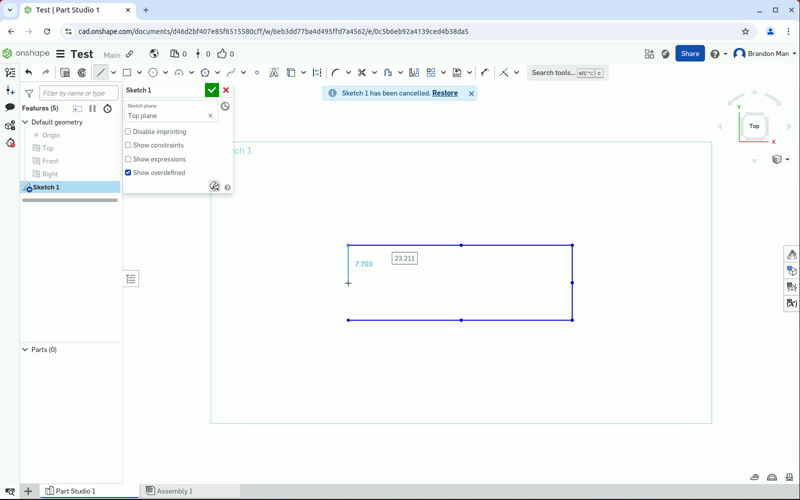
click(348, 282)
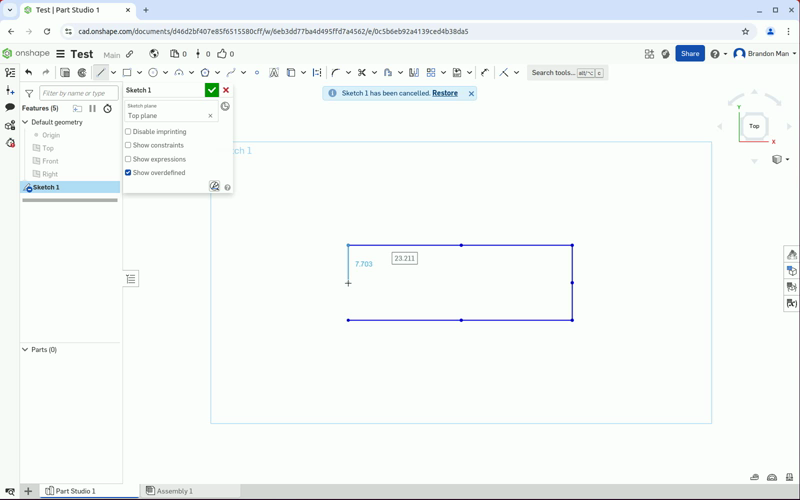
key_up(shift)
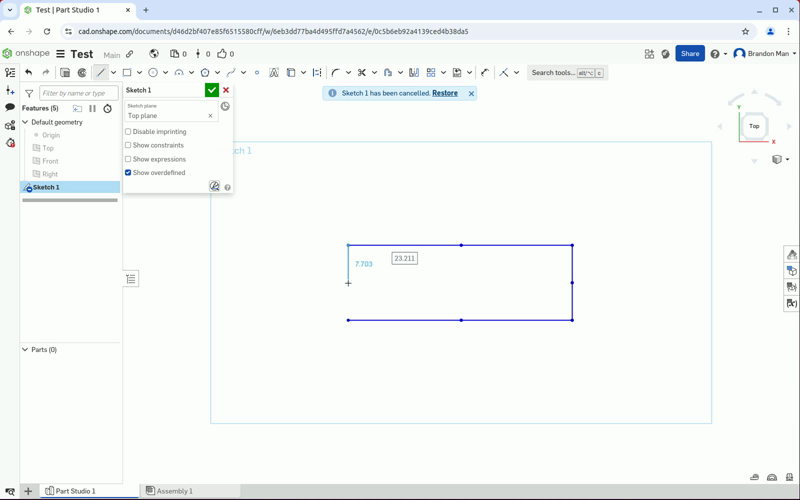
mouse_move(378, 282)
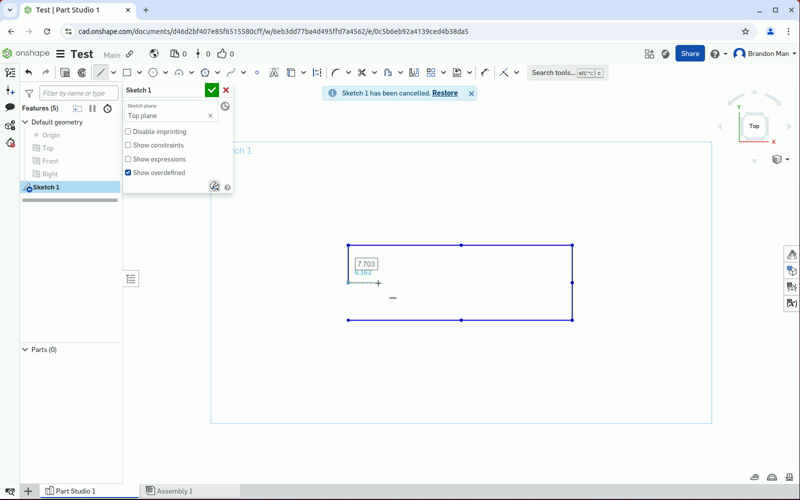
key_down(shift)
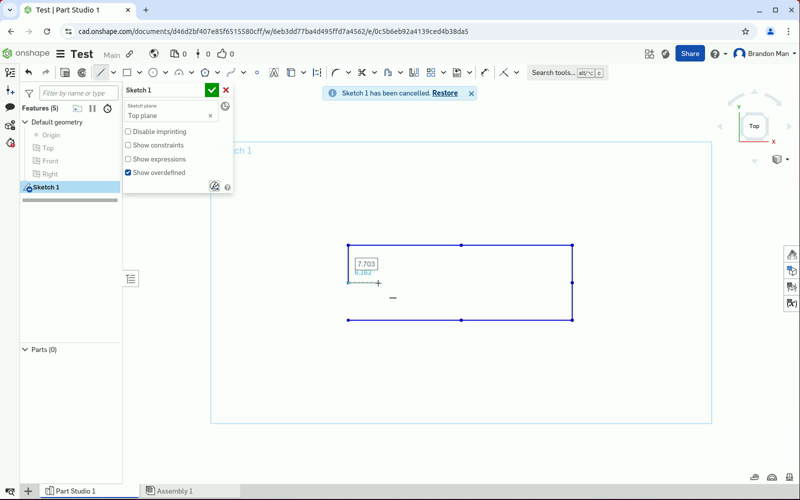
mouse_move(348, 320)
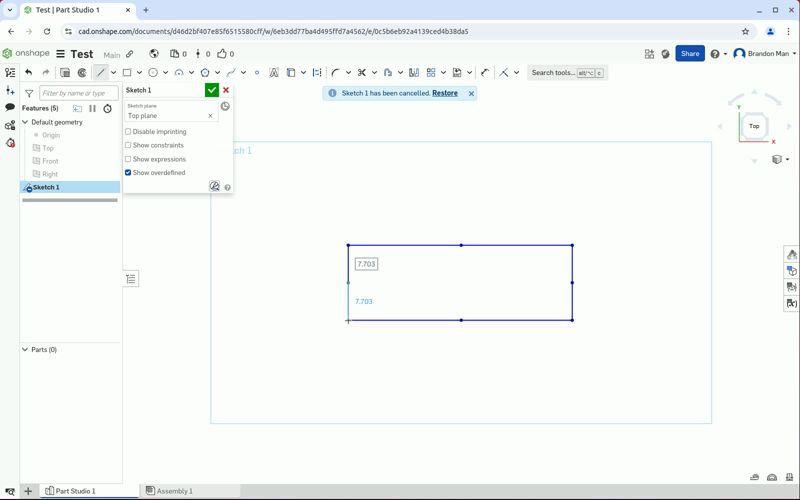
key_up(shift)
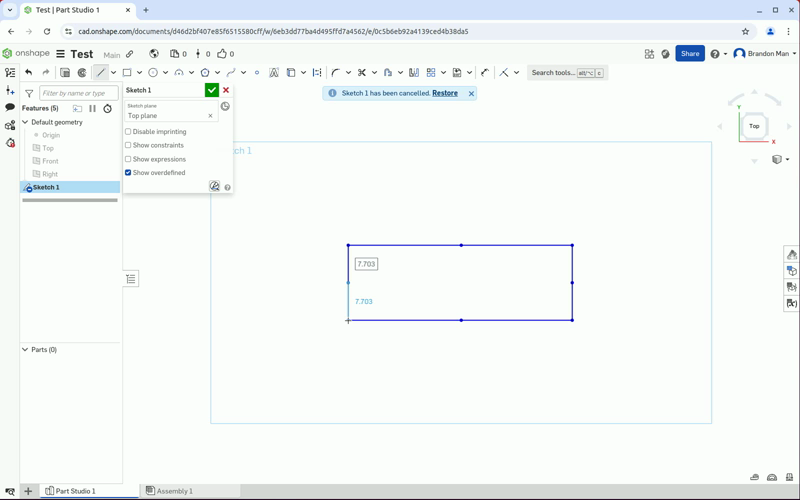
click(348, 320)
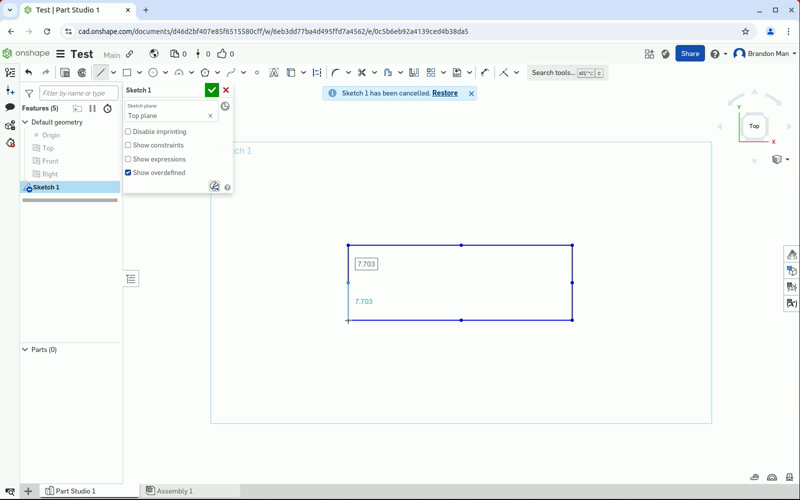
key(esc)
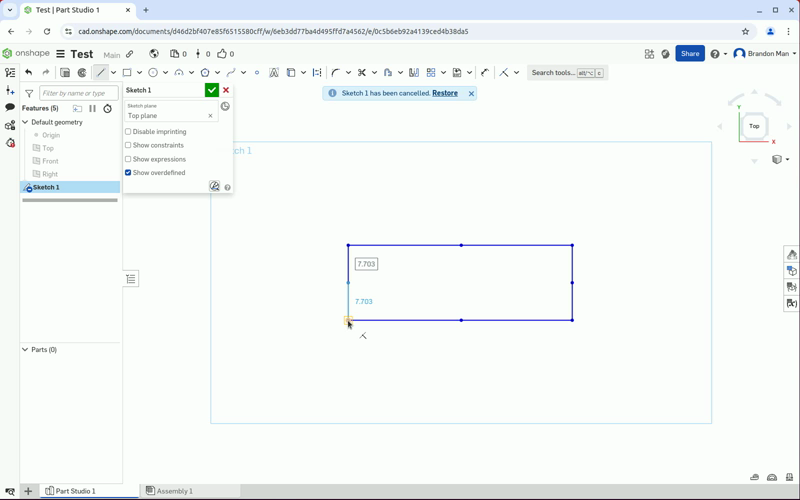
mouse_move(498, 307)
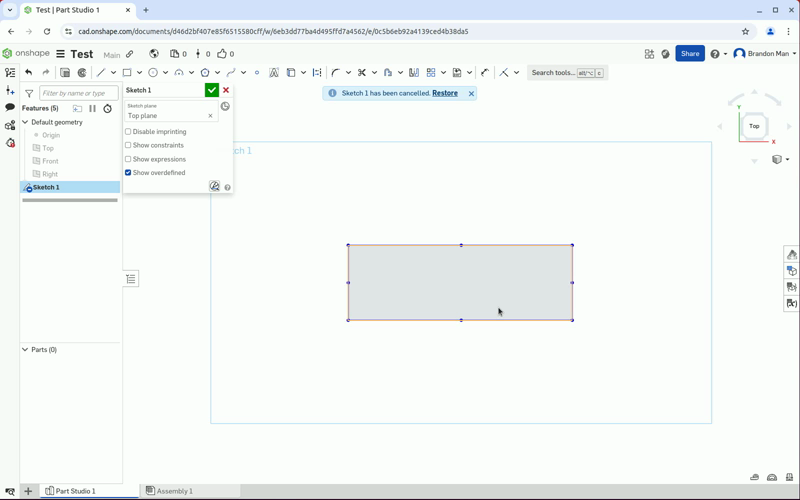
click(498, 307)
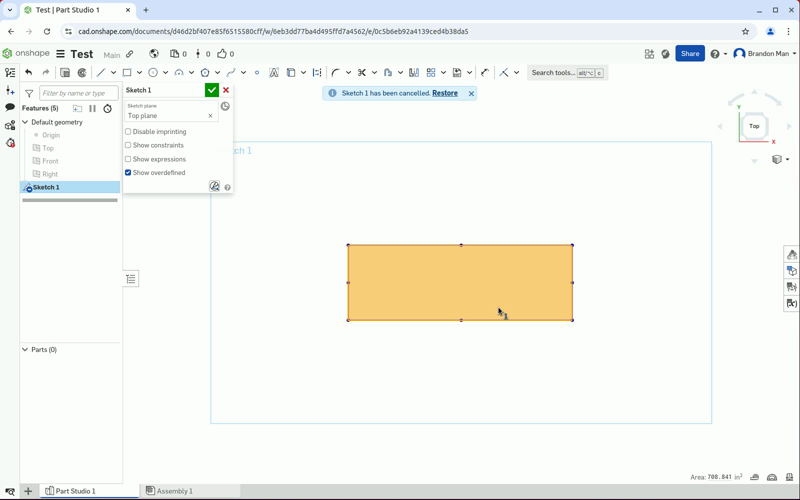
mouse_move(73, 352)
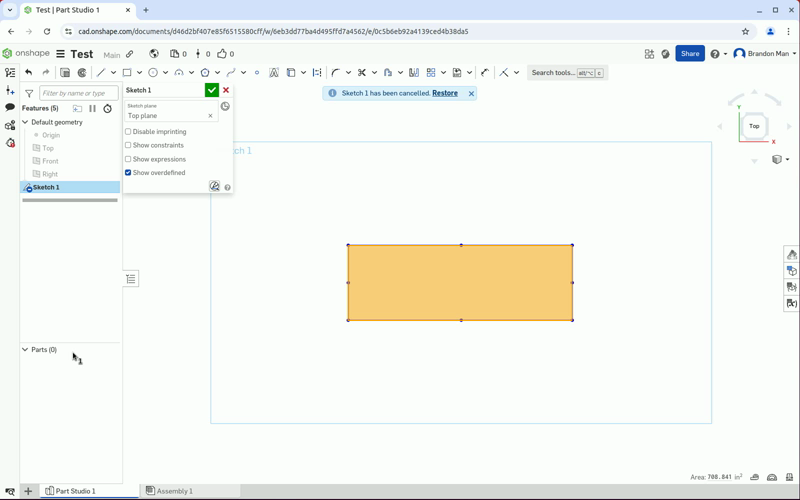
key(shift+y)
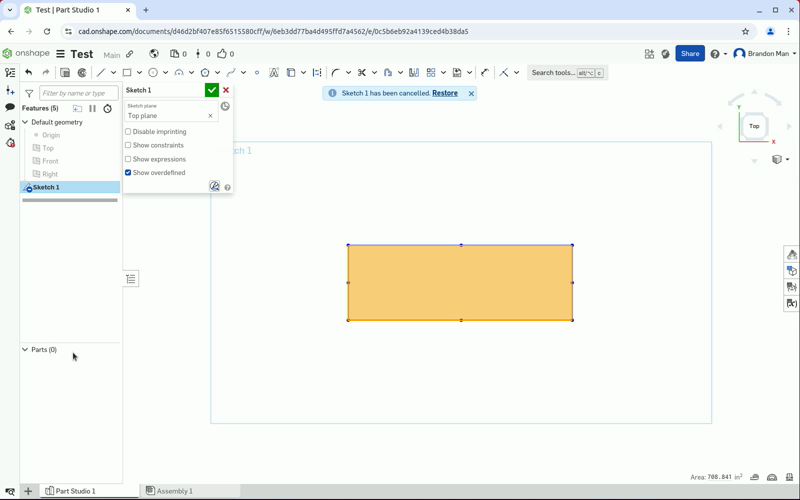
key(shift+e)
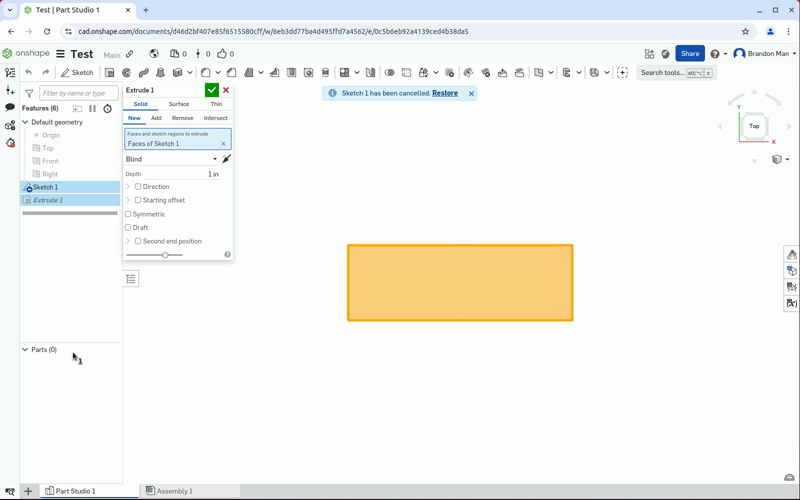
mouse_move(143, 106)
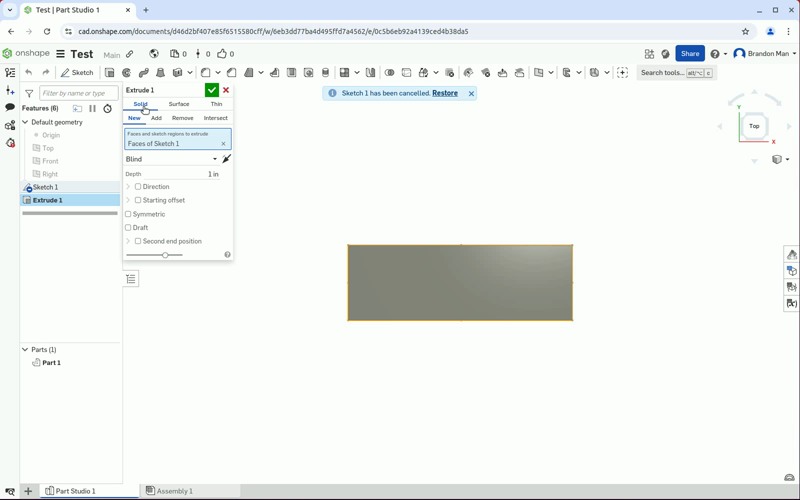
click(143, 106)
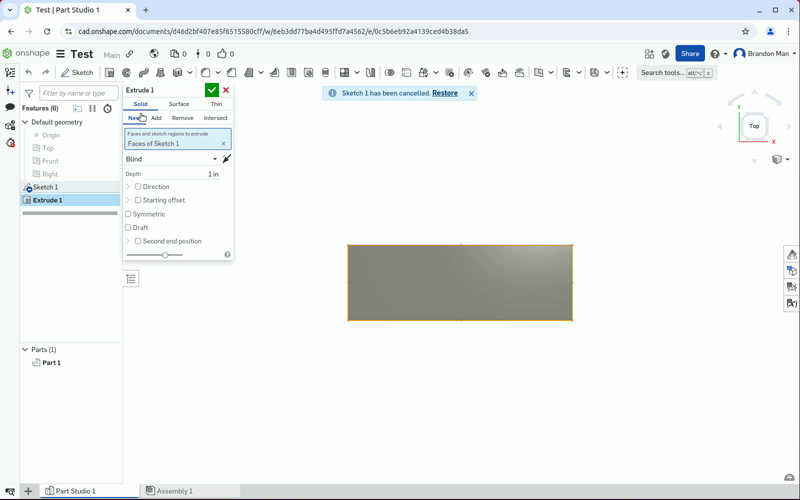
mouse_move(137, 120)
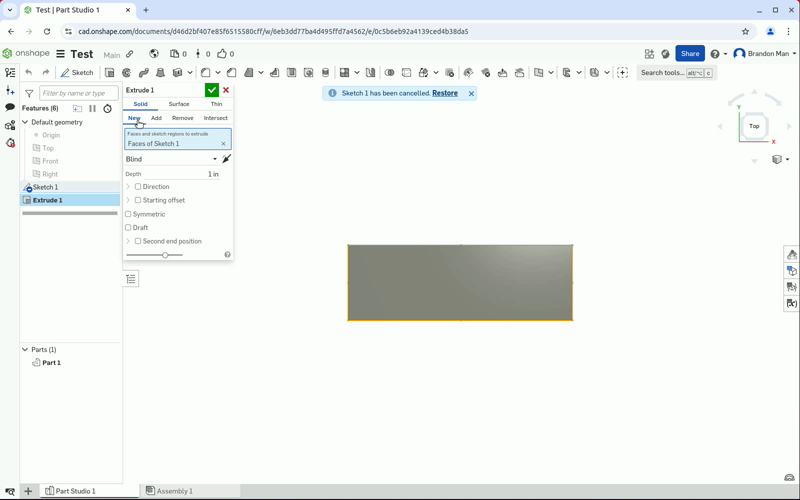
click(137, 120)
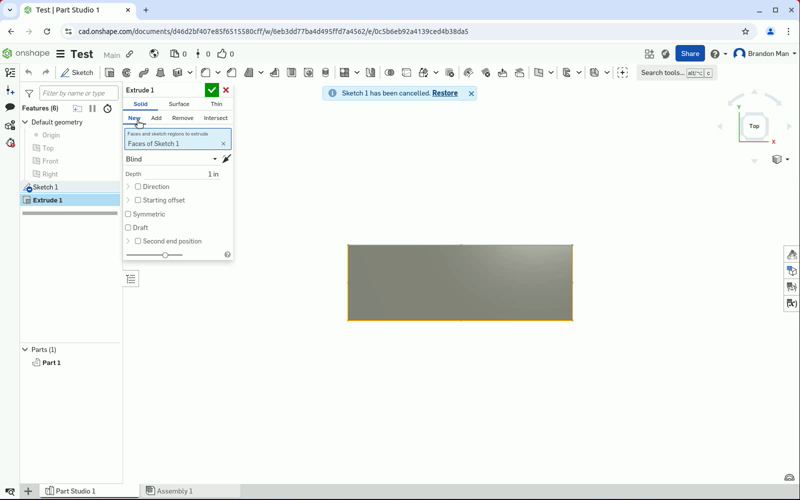
key(tab, 4)
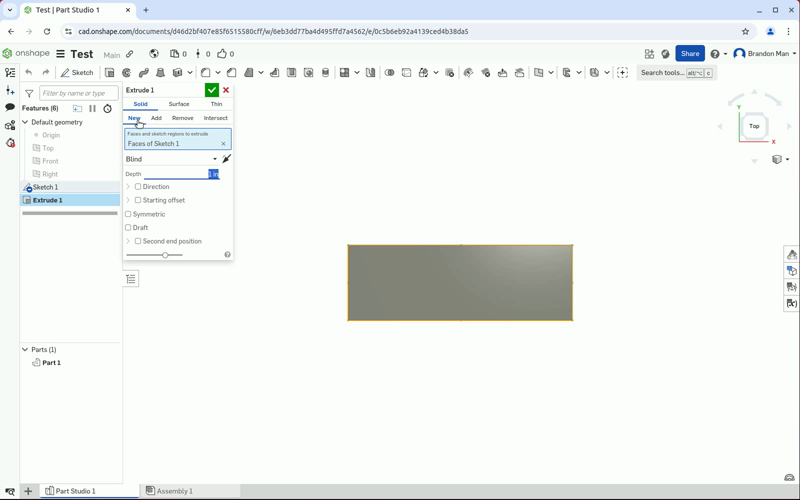
text(23.108)
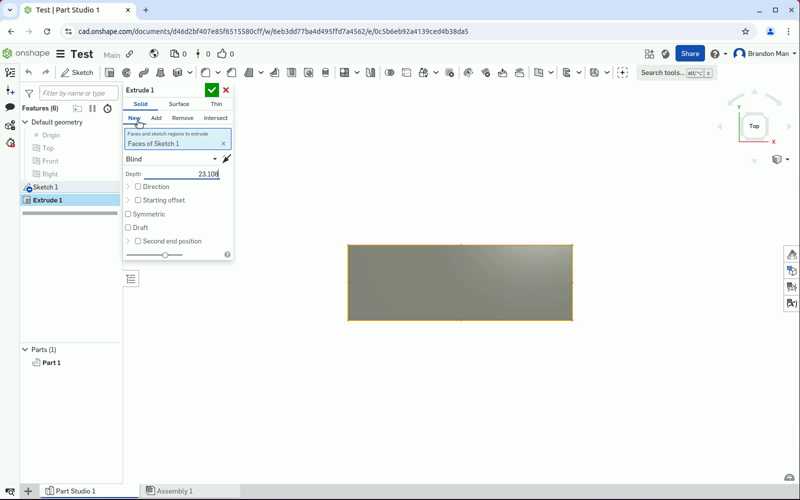
key(enter)
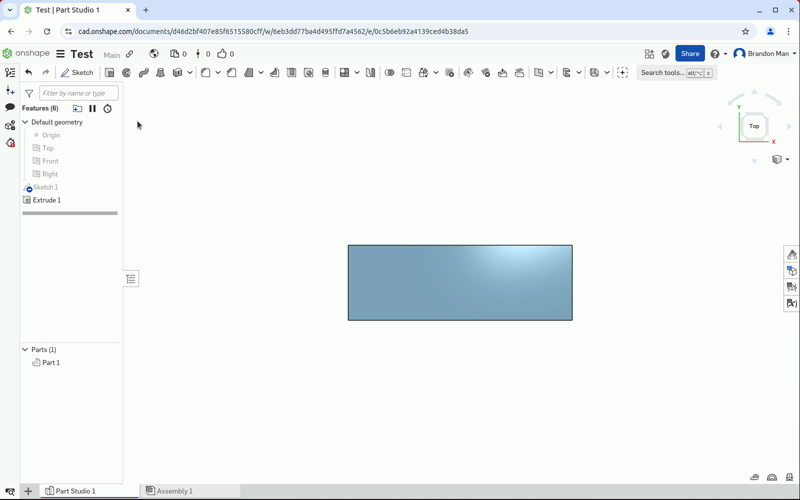
key(shift+h)
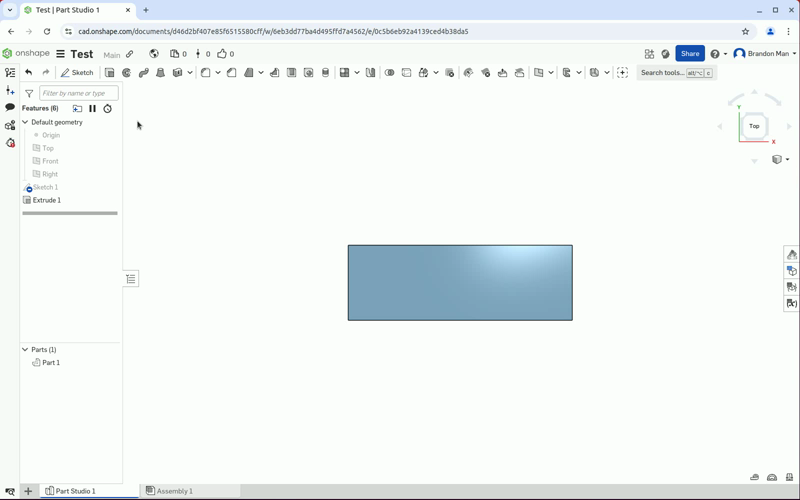
key(shift+h)
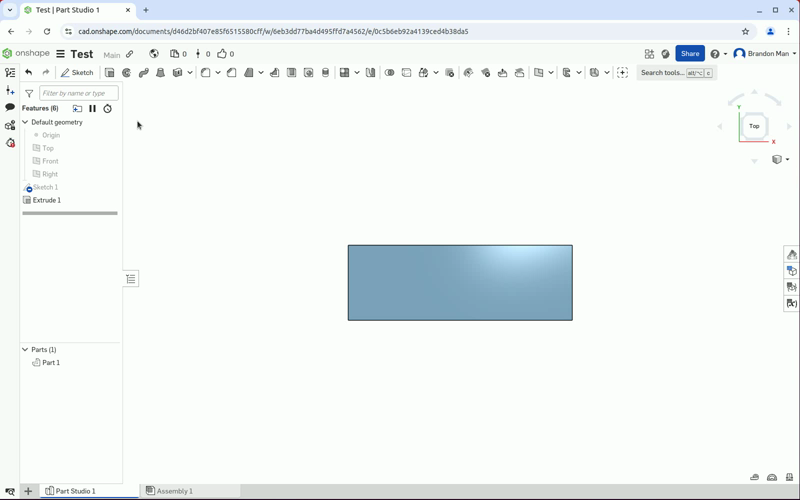
mouse_move(73, 189)
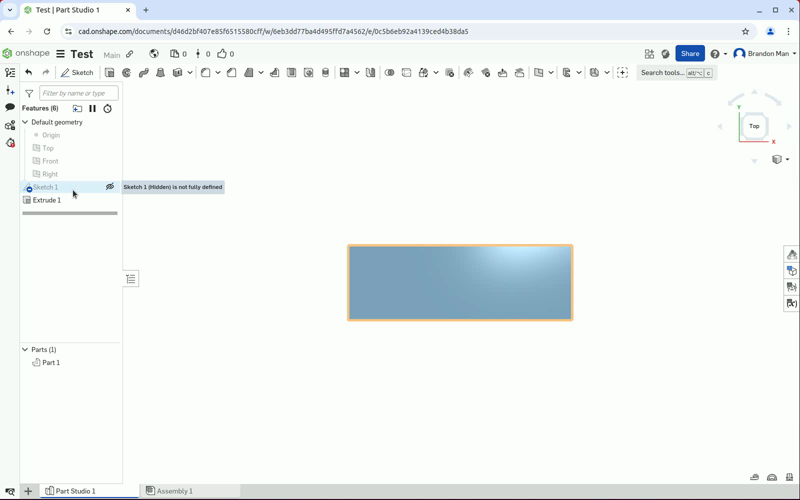
click(73, 189)
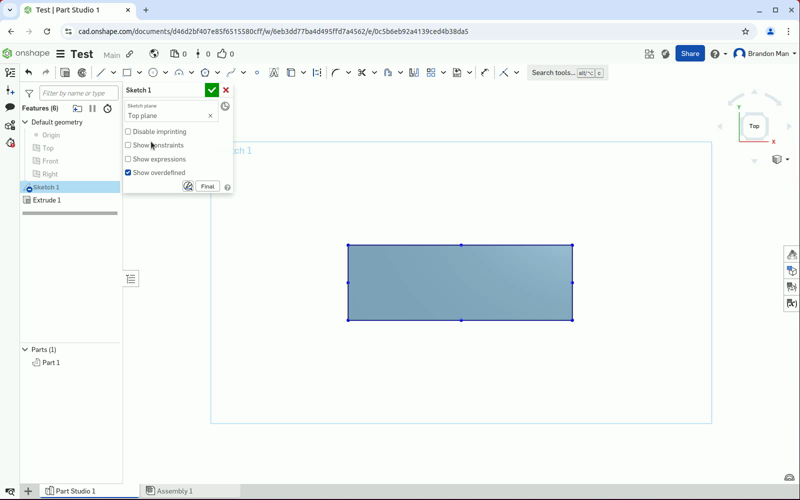
mouse_move(229, 92)
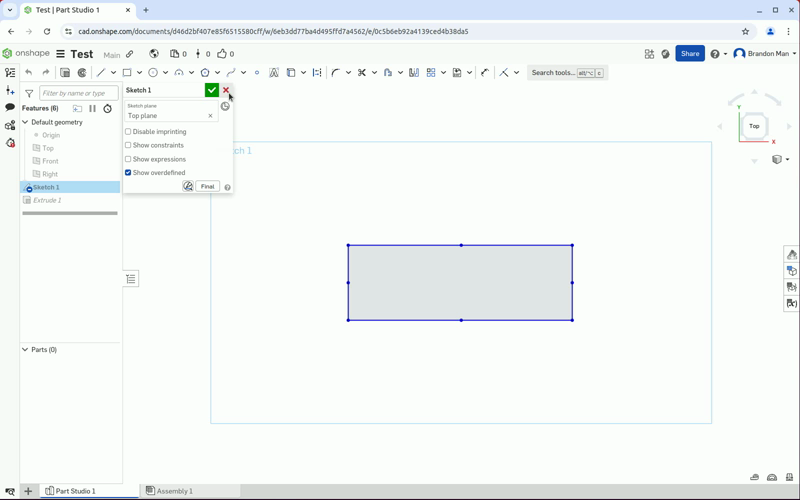
click(229, 92)
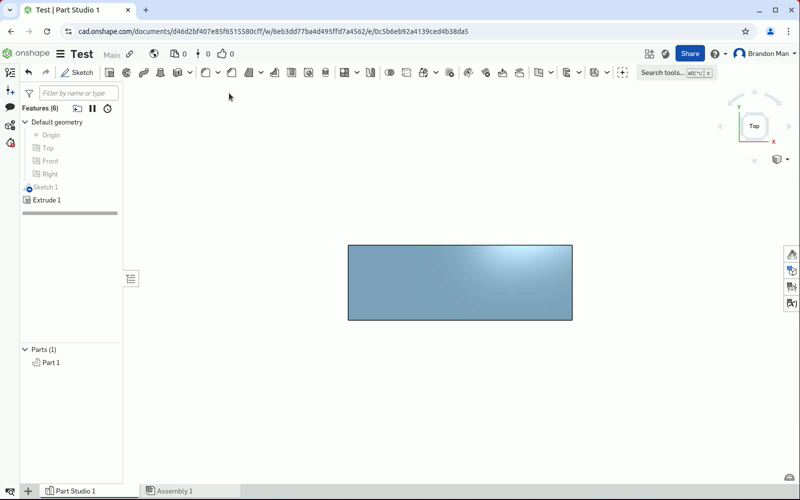
mouse_move(73, 352)
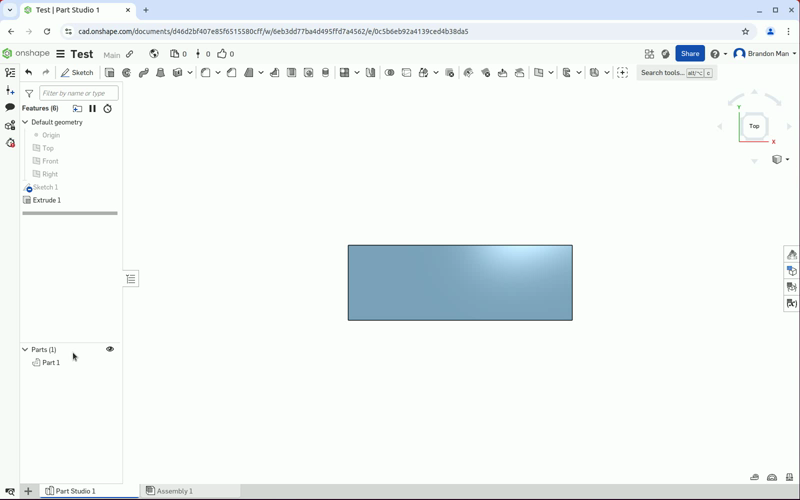
key(y)
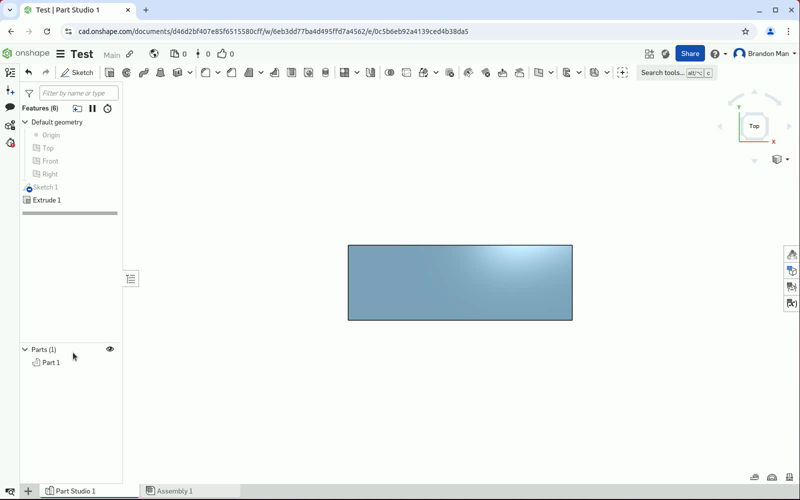
key(shift+p)
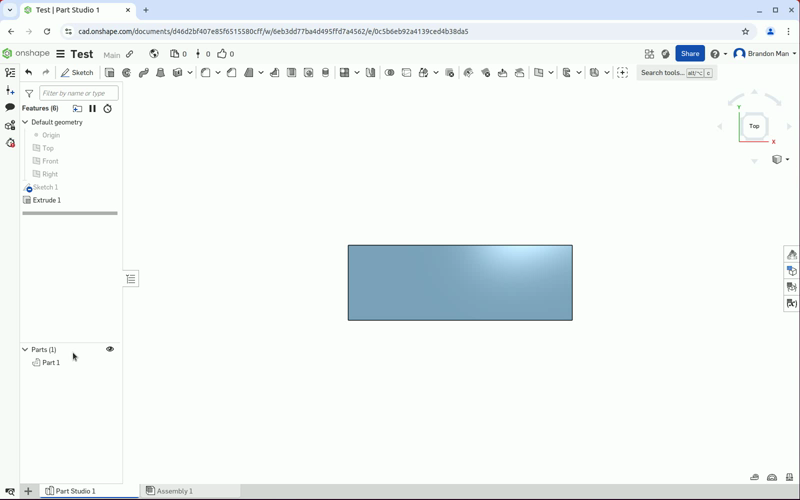
key(space)
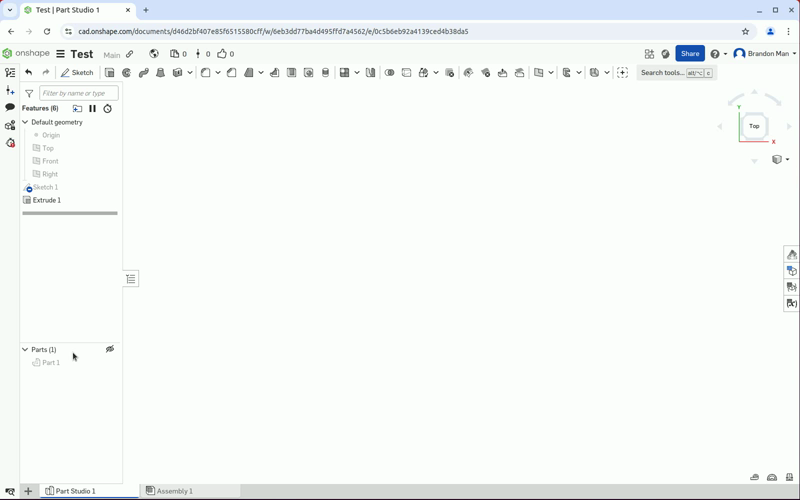
key_down(shift)
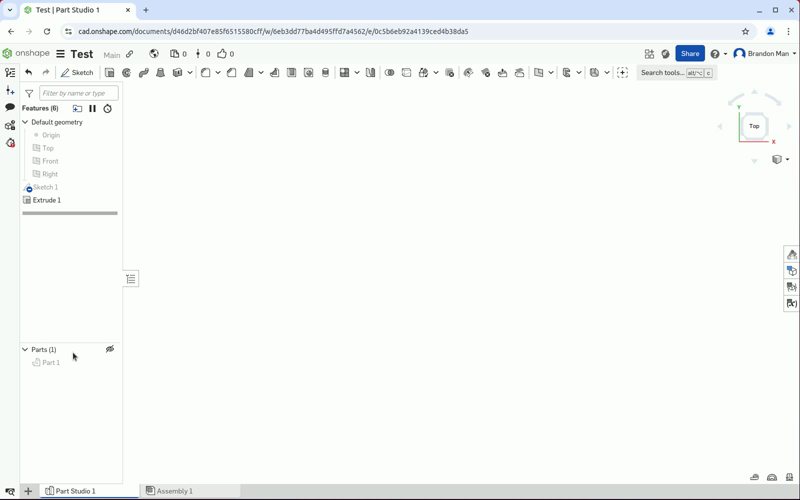
key(up)
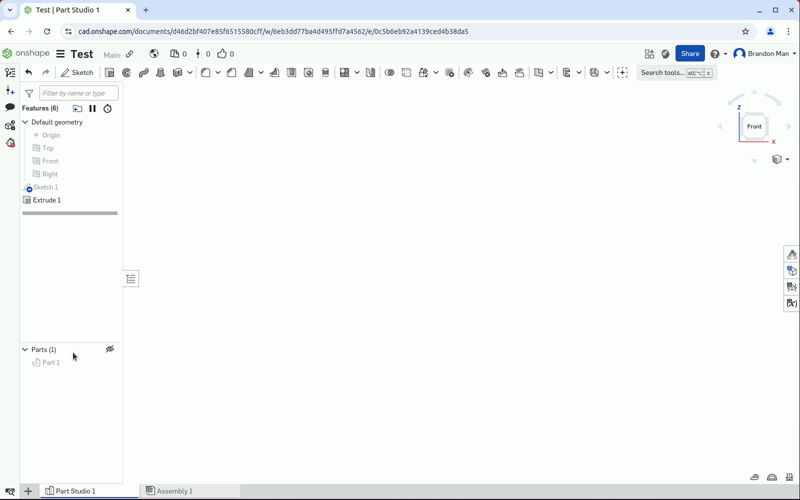
key_up(shift)
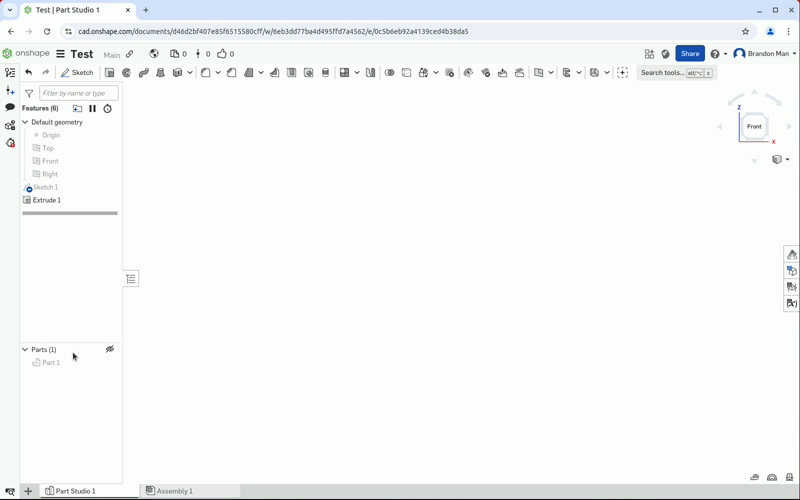
mouse_move(73, 352)
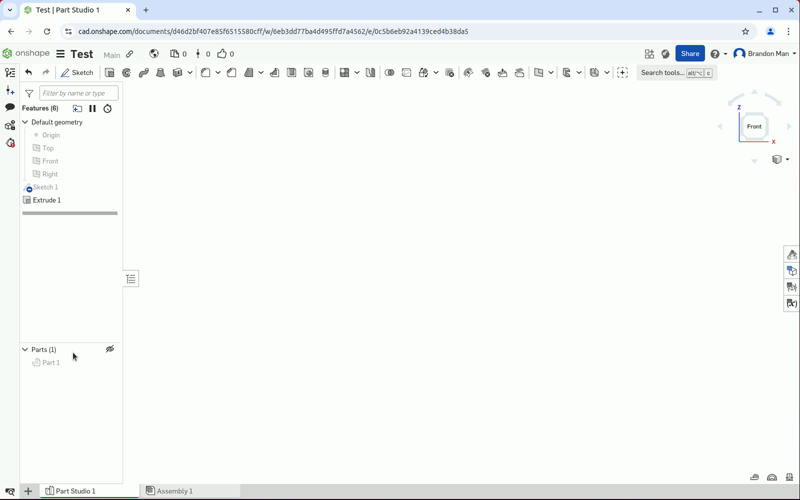
key(shift+y)
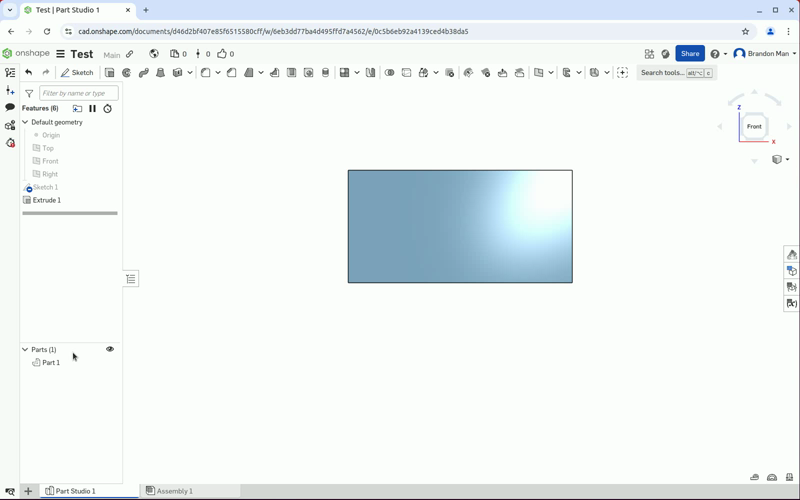
mouse_move(541, 75)
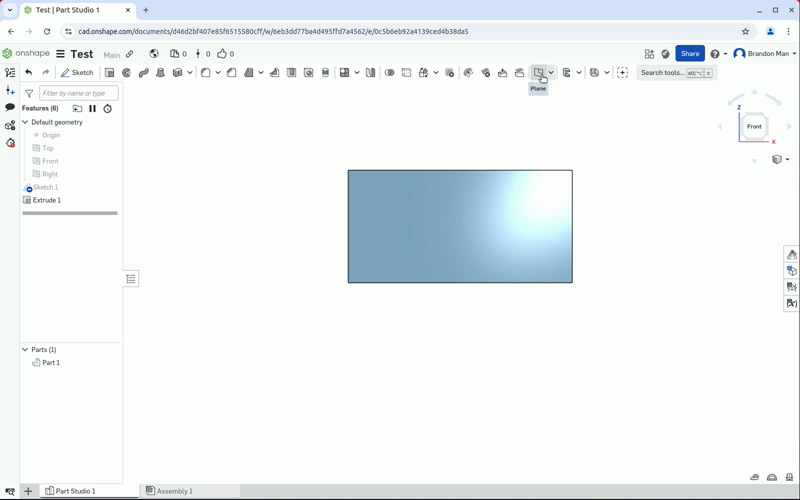
click(541, 75)
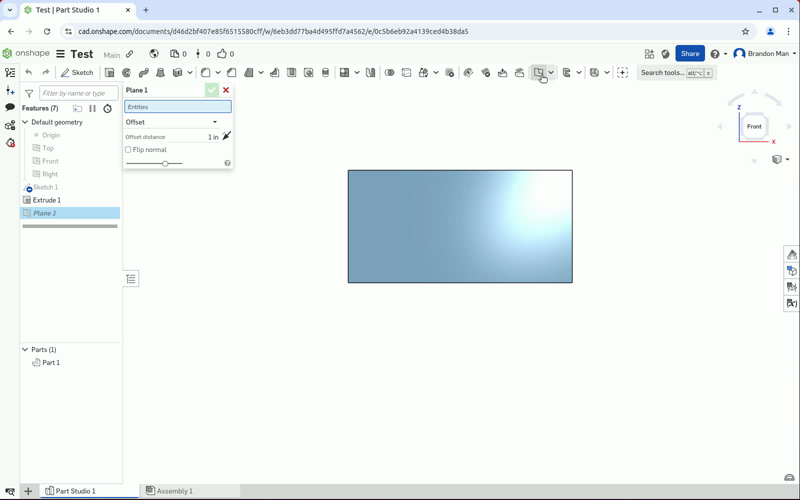
mouse_move(73, 163)
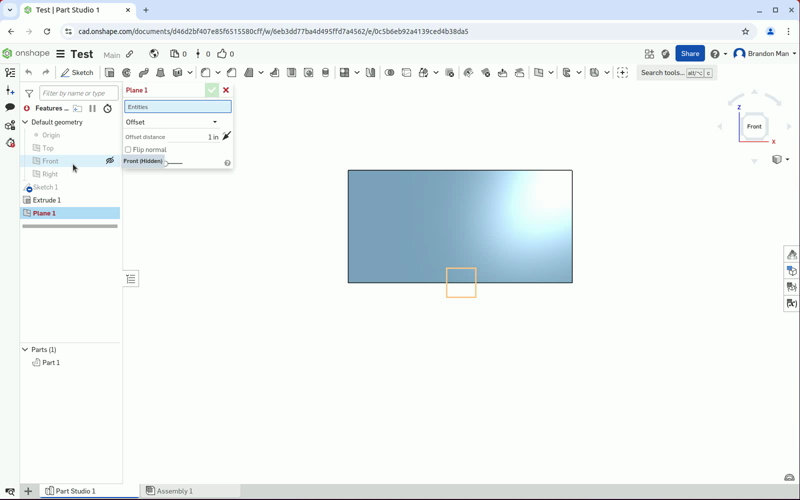
click(73, 163)
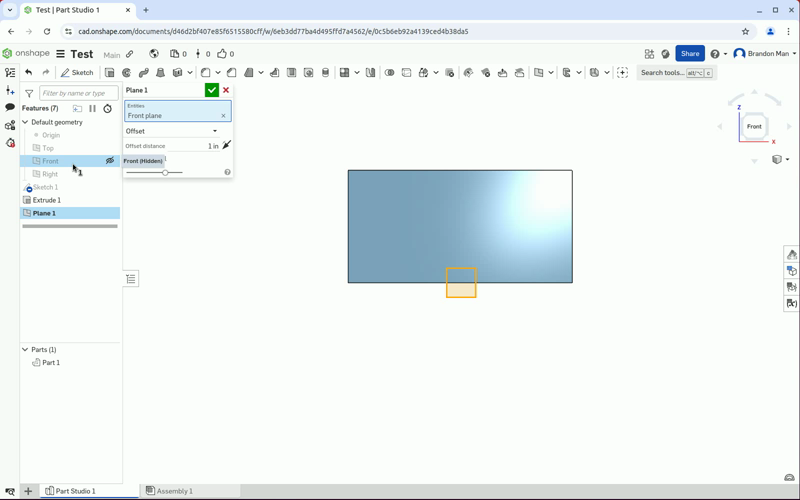
key(tab, 2)
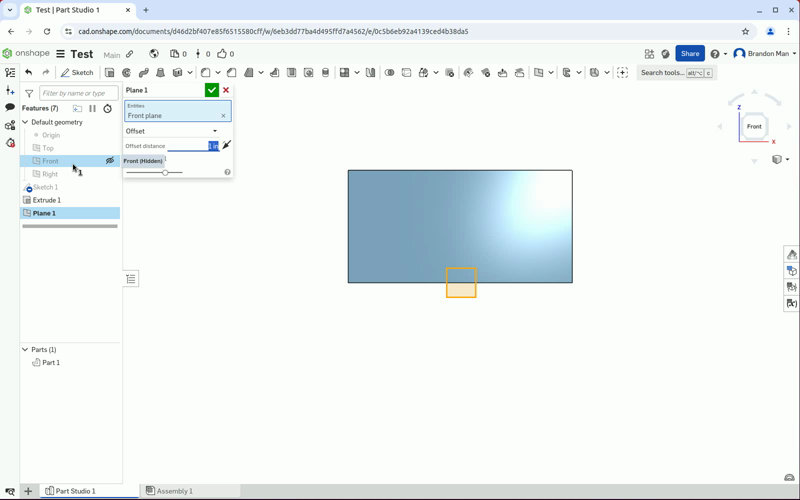
text(7.703)
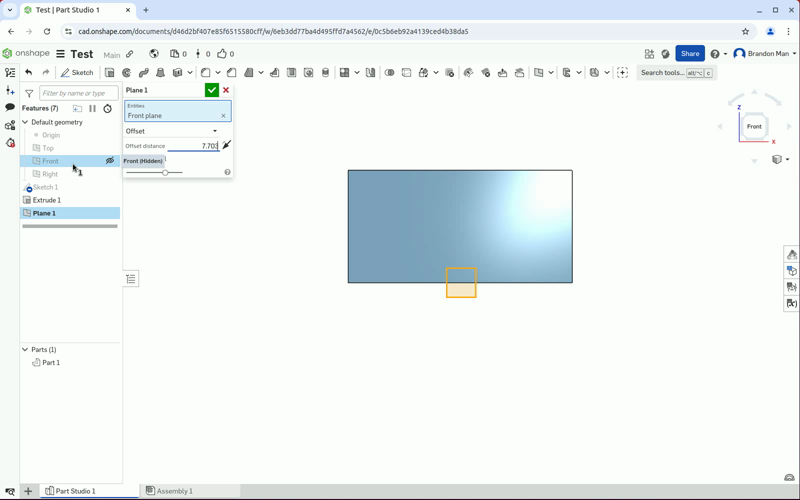
key(enter, 2)
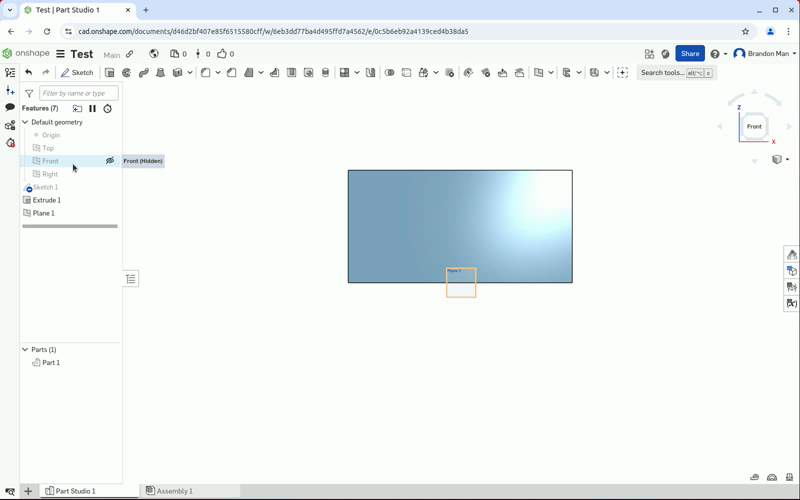
key(shift+s)
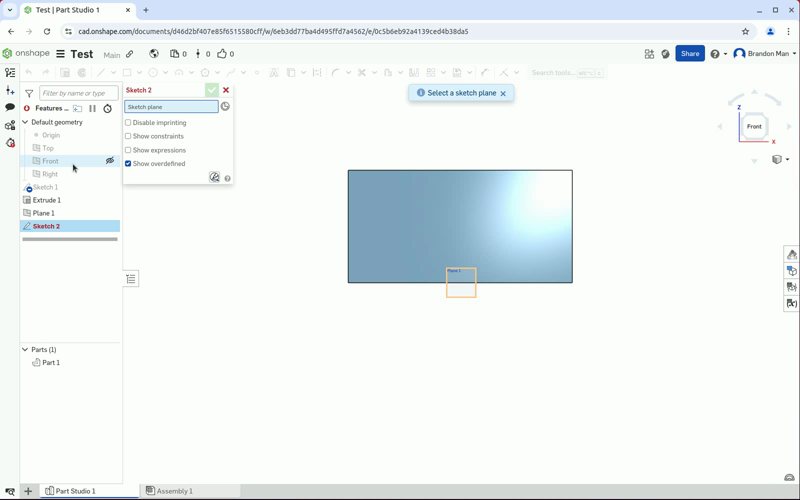
mouse_move(73, 215)
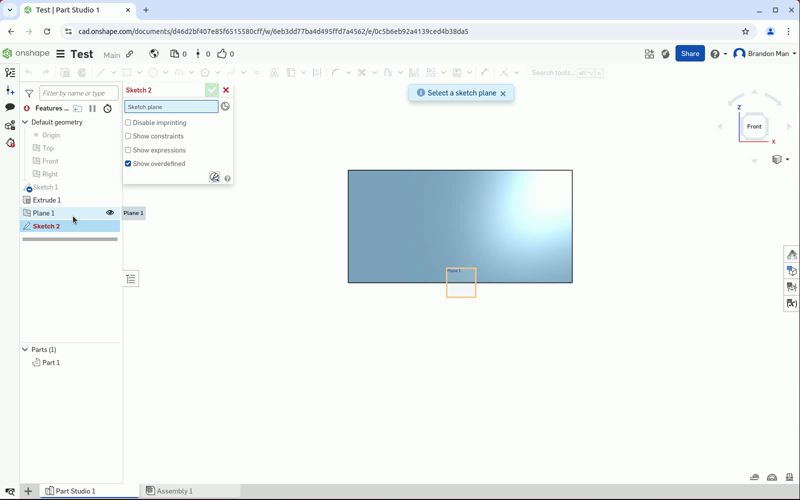
click(73, 215)
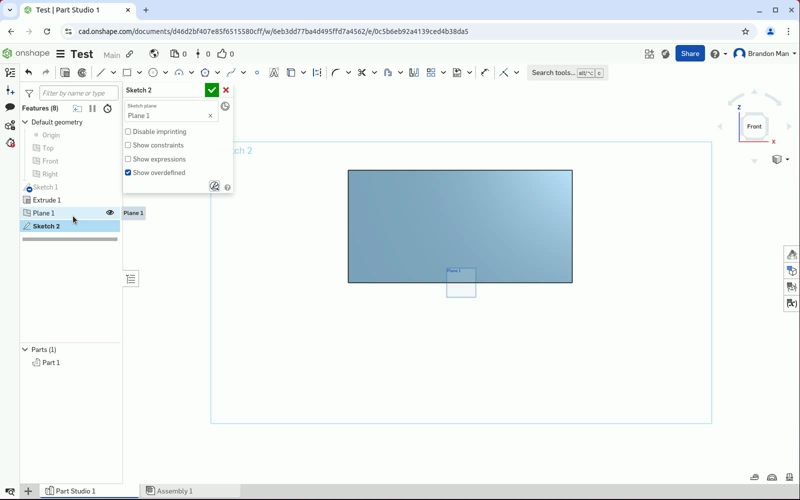
mouse_move(73, 352)
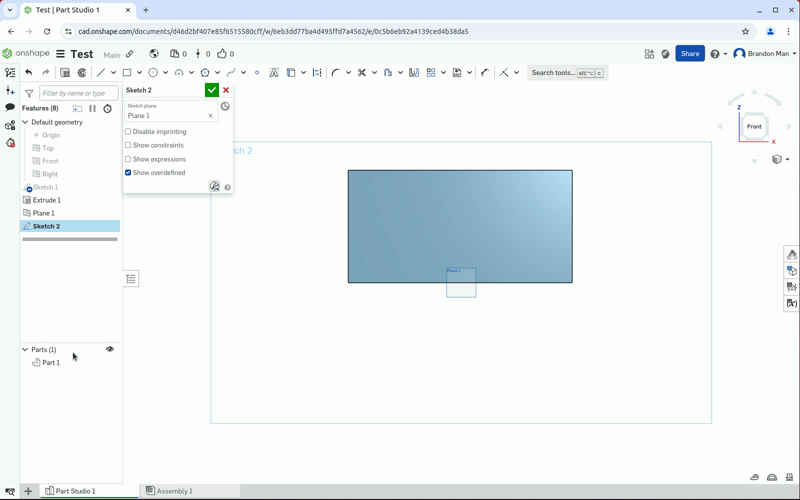
key(y)
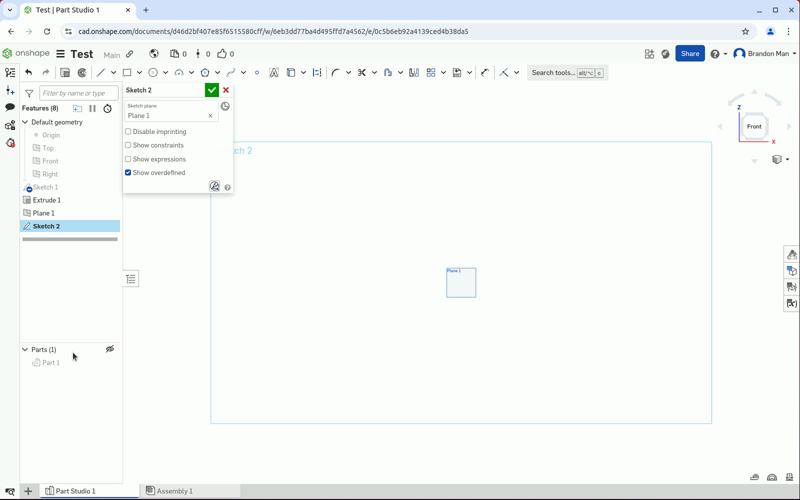
key(a)
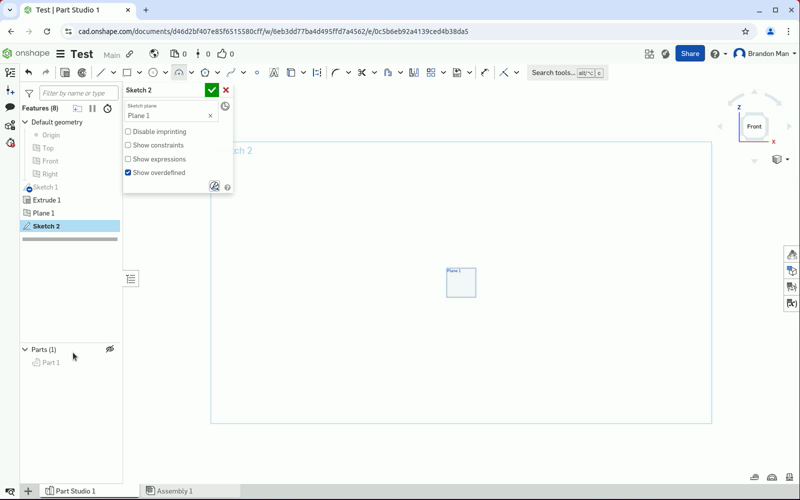
key_down(shift)
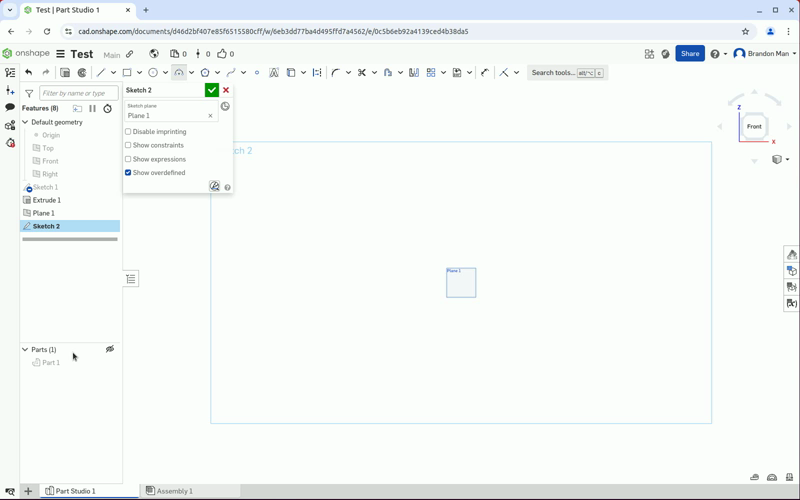
mouse_move(404, 170)
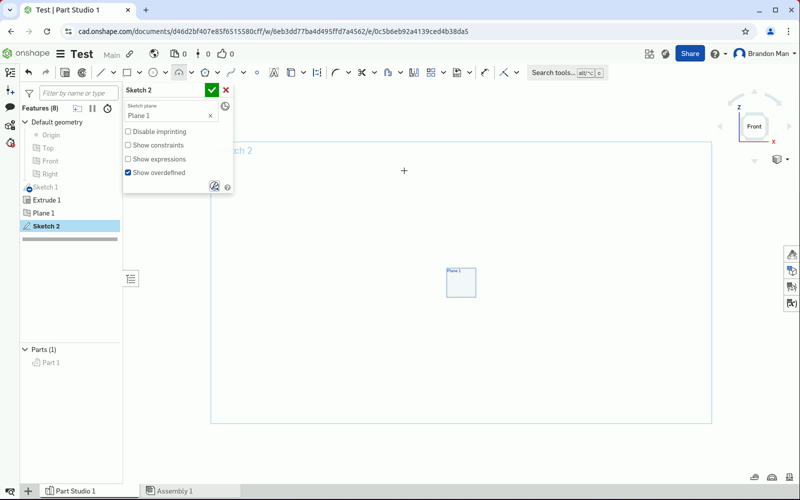
click(404, 170)
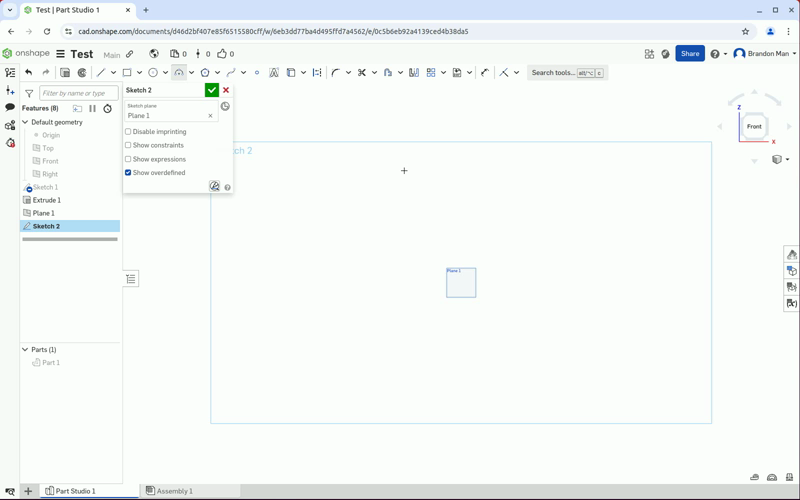
key_up(shift)
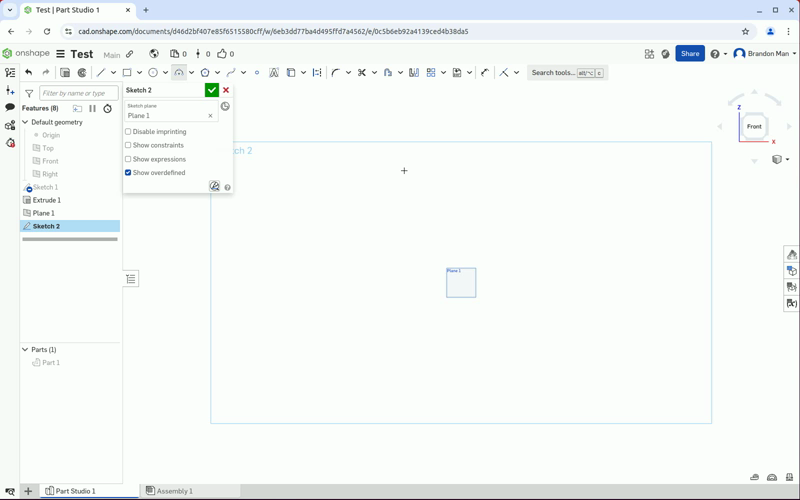
key_down(shift)
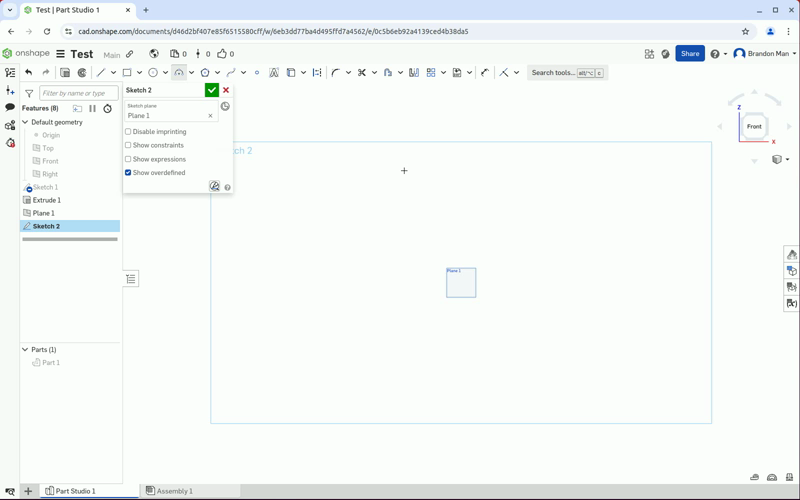
mouse_move(516, 170)
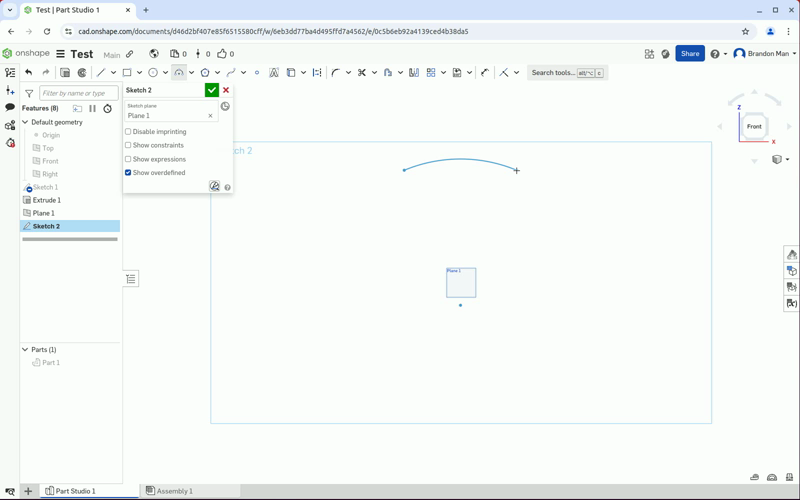
click(516, 170)
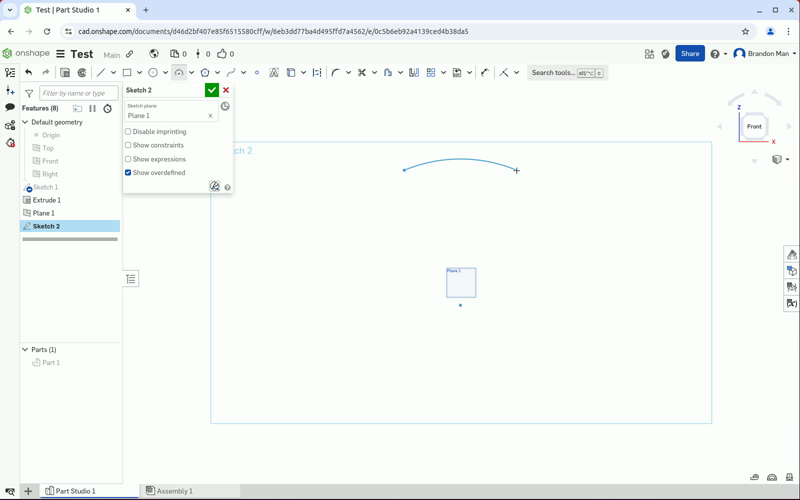
mouse_move(460, 226)
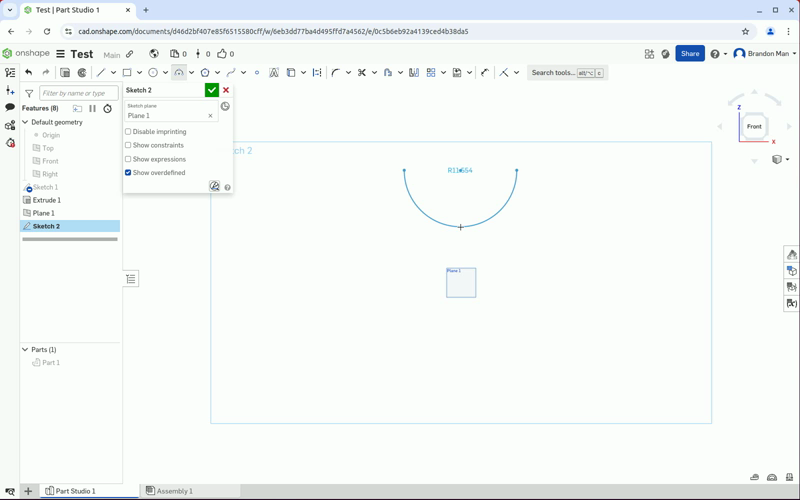
click(460, 226)
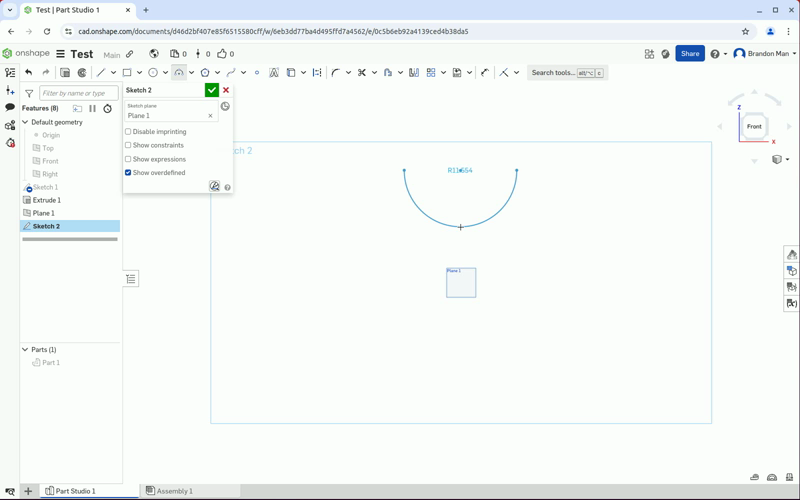
key_up(shift)
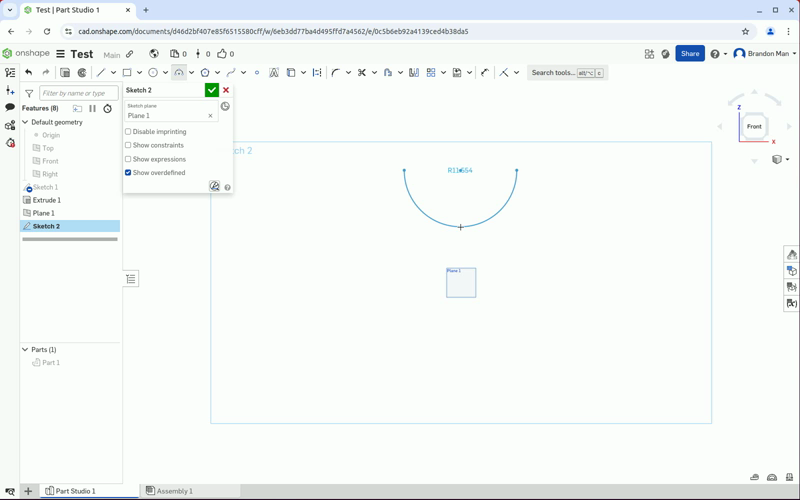
key(esc)
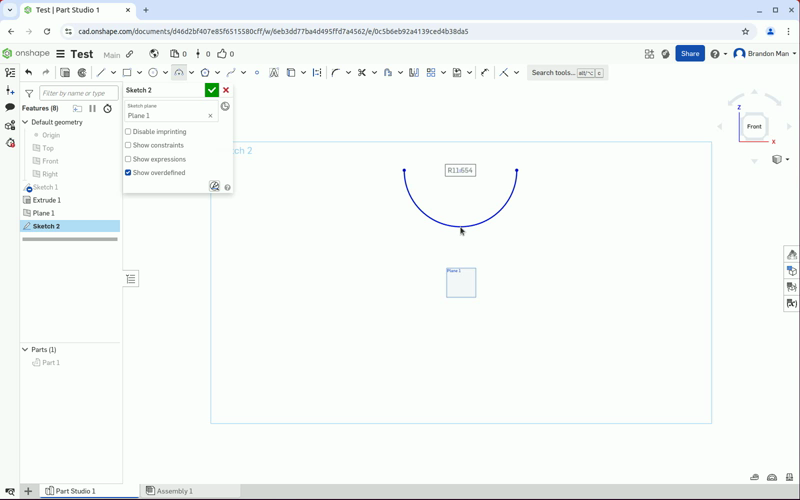
key(l)
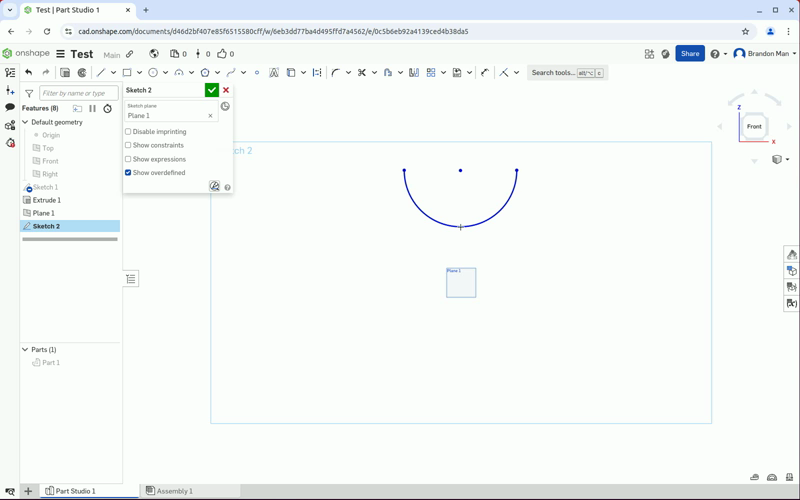
mouse_move(516, 170)
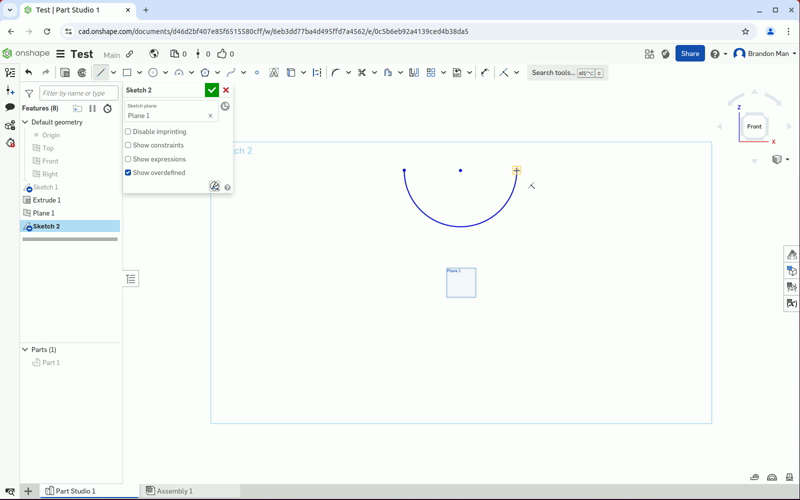
click(516, 170)
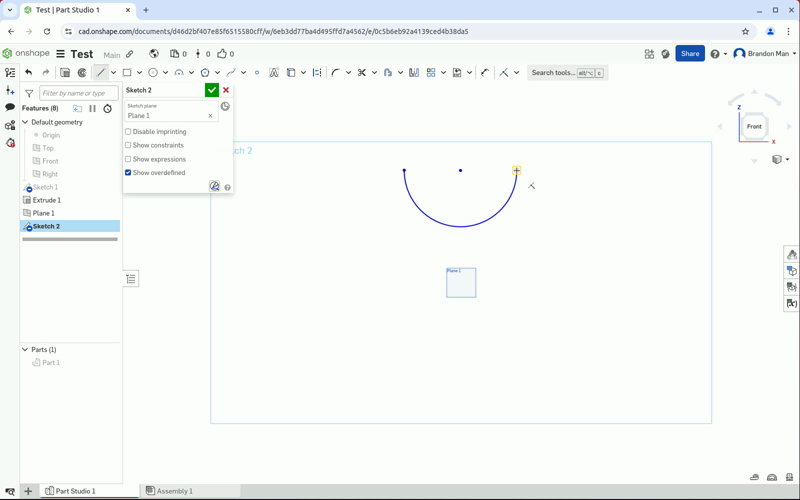
key_down(shift)
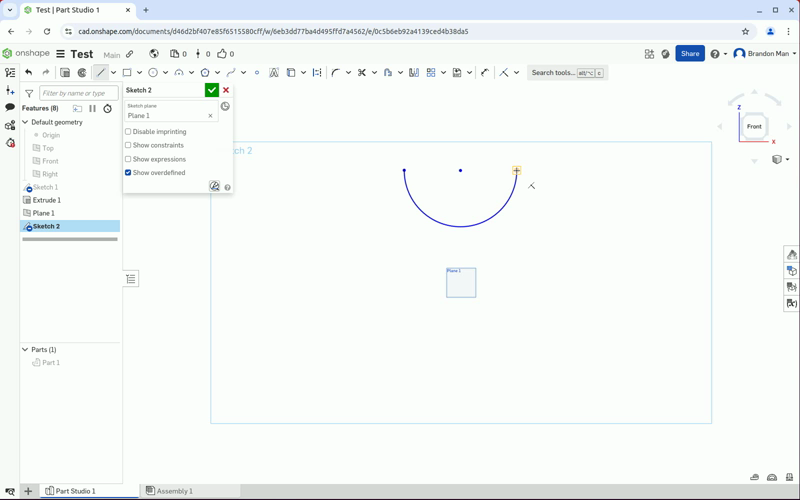
mouse_move(404, 170)
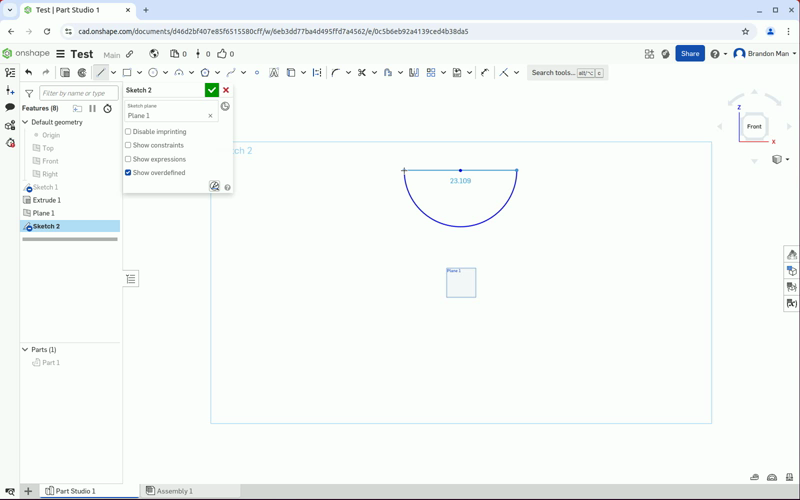
key_up(shift)
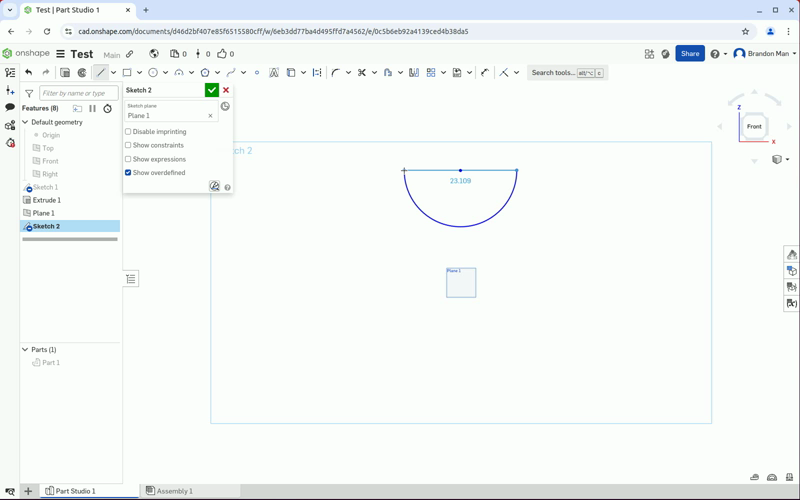
click(404, 170)
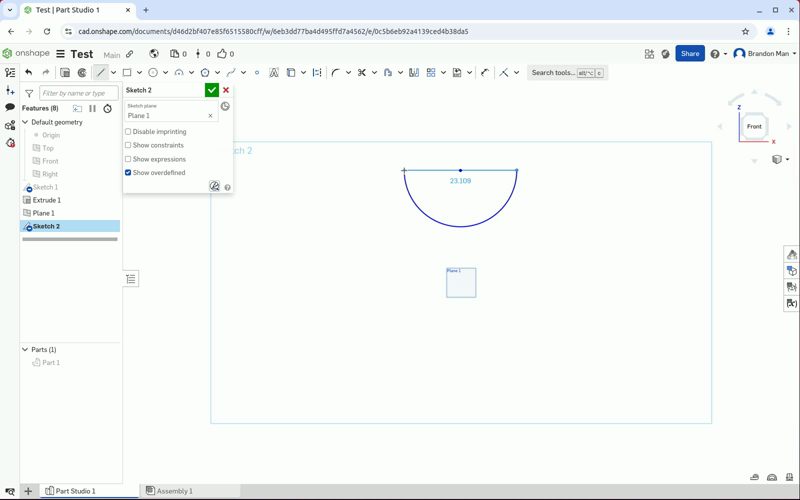
key(esc)
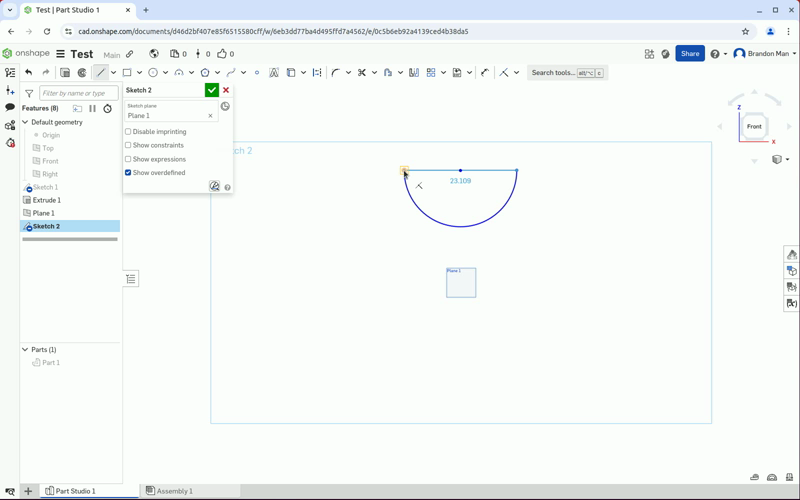
mouse_move(447, 216)
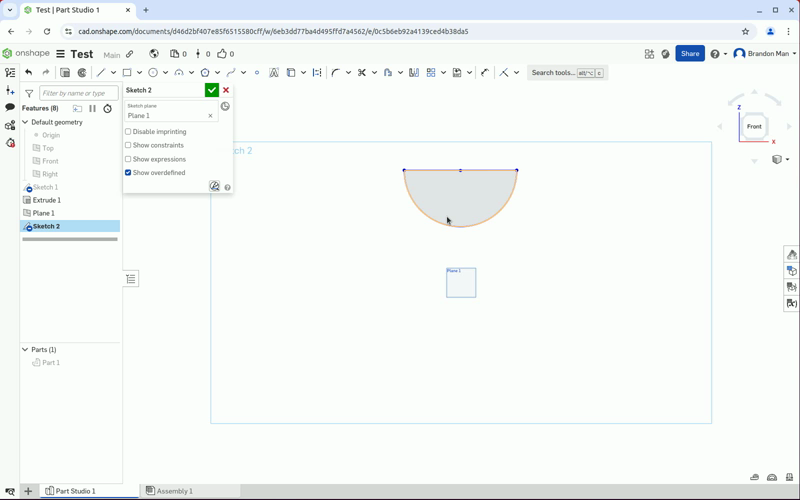
scroll(6)
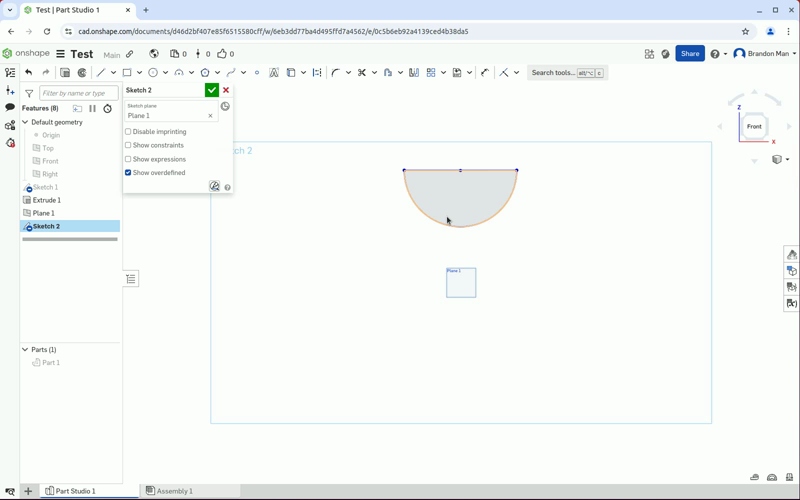
scroll(6)
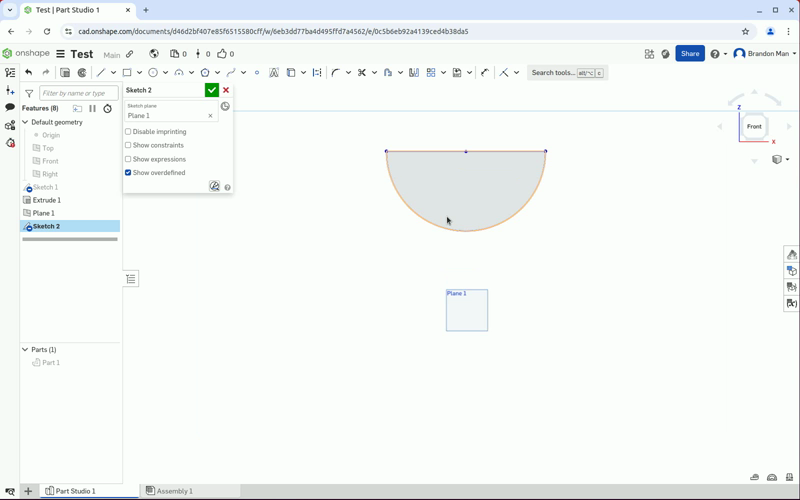
scroll(6)
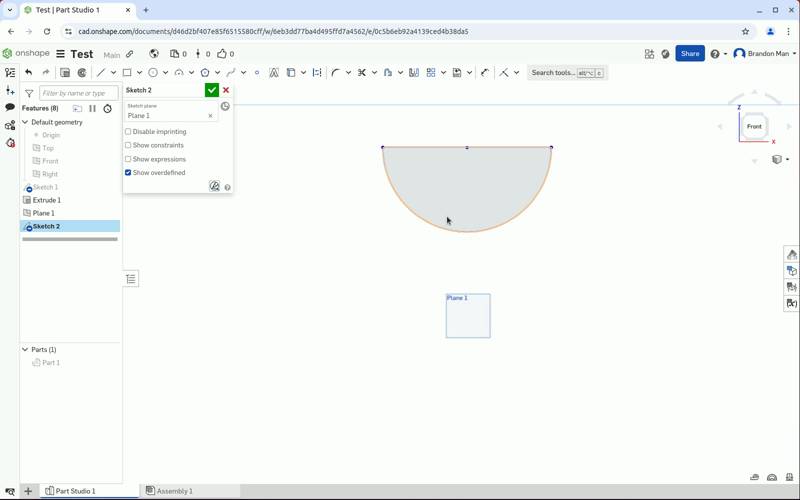
scroll(6)
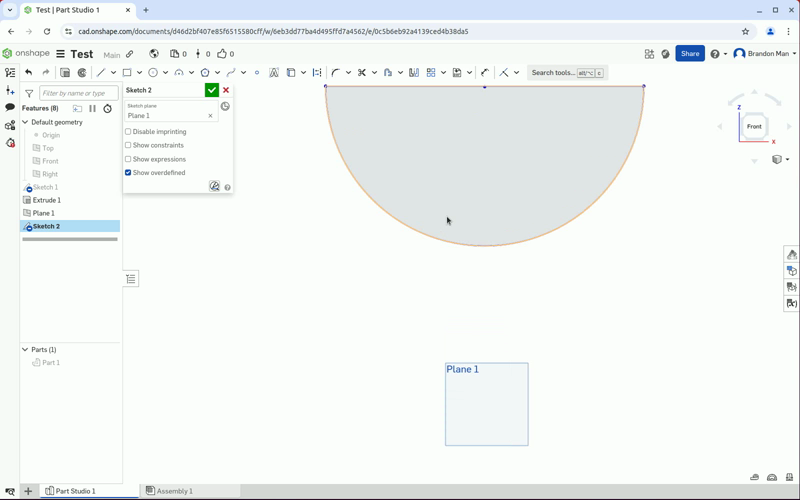
scroll(6)
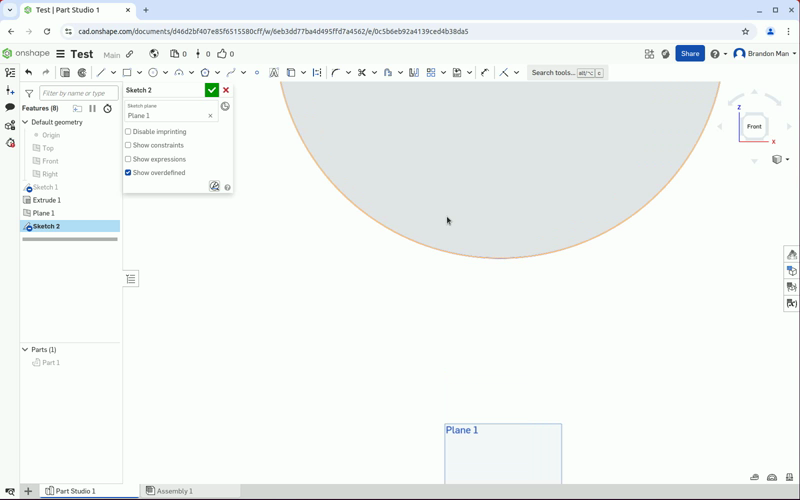
scroll(6)
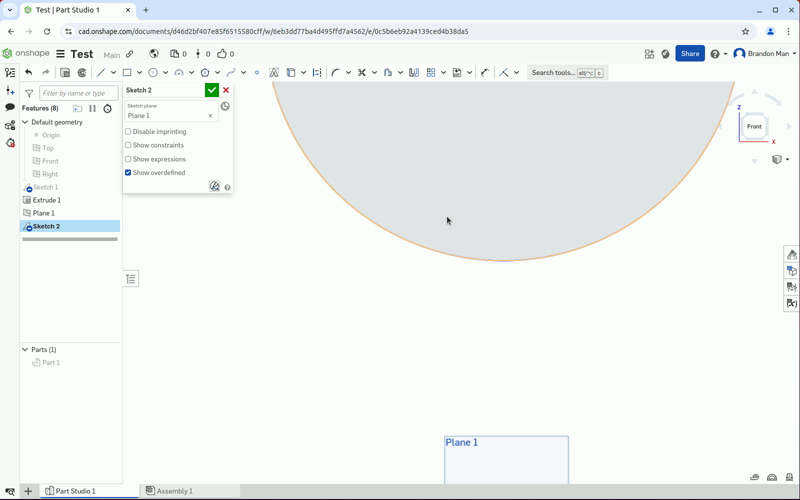
scroll(6)
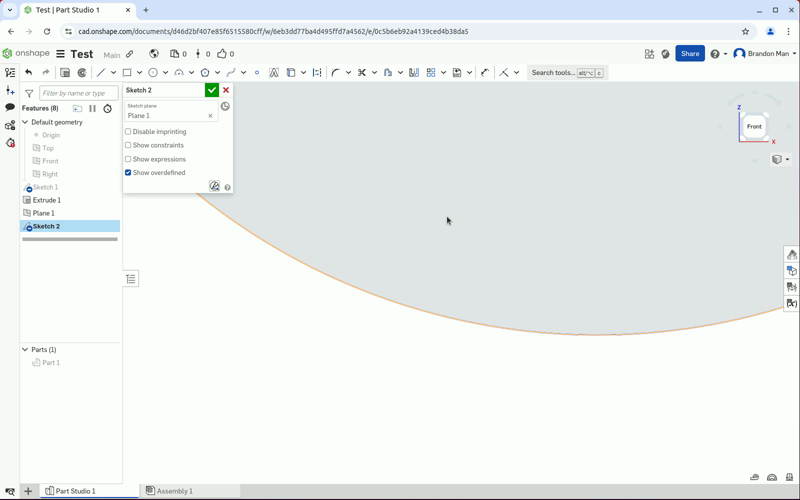
click(447, 216)
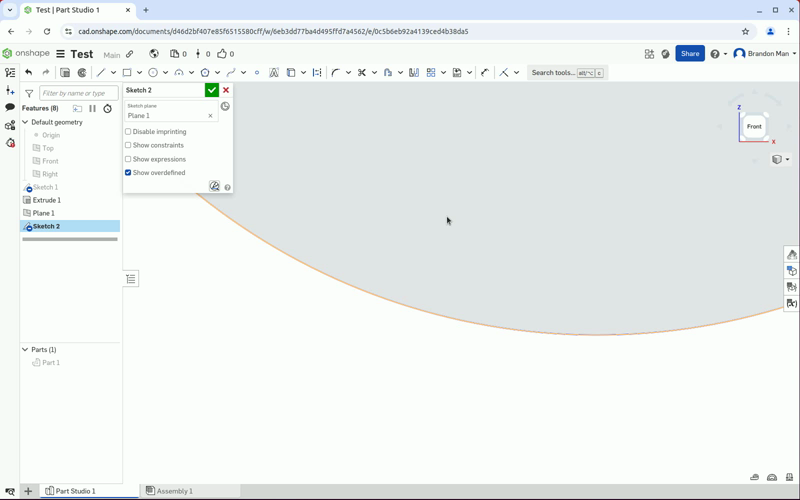
scroll(-6)
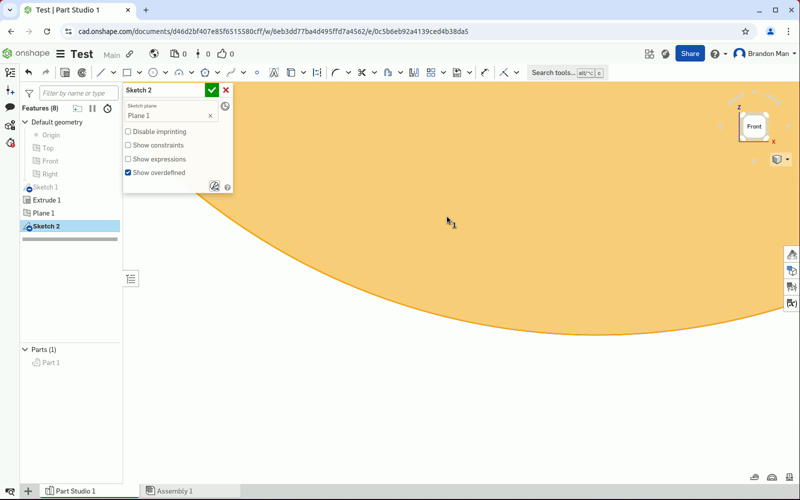
scroll(-6)
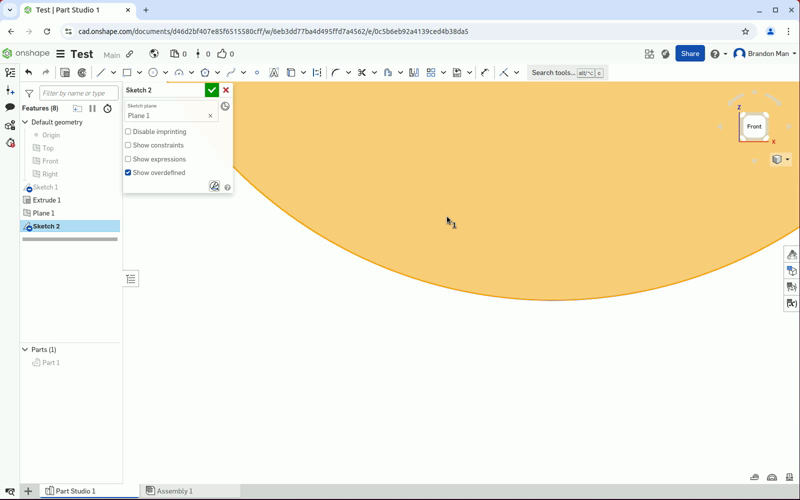
scroll(-6)
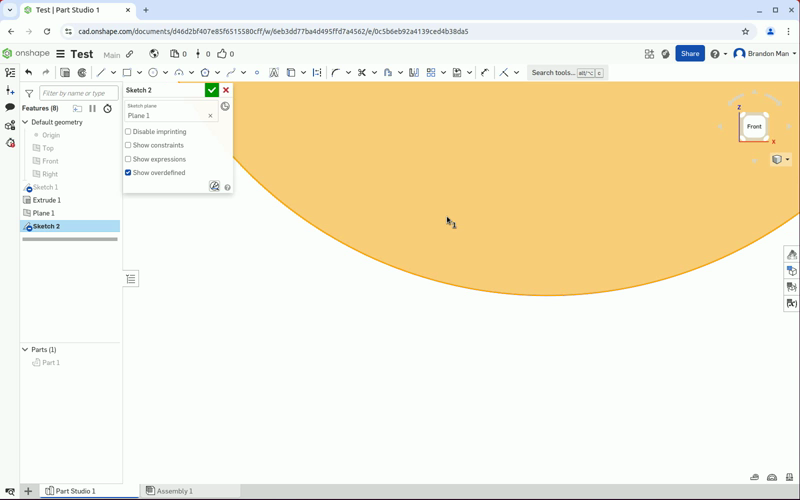
scroll(-6)
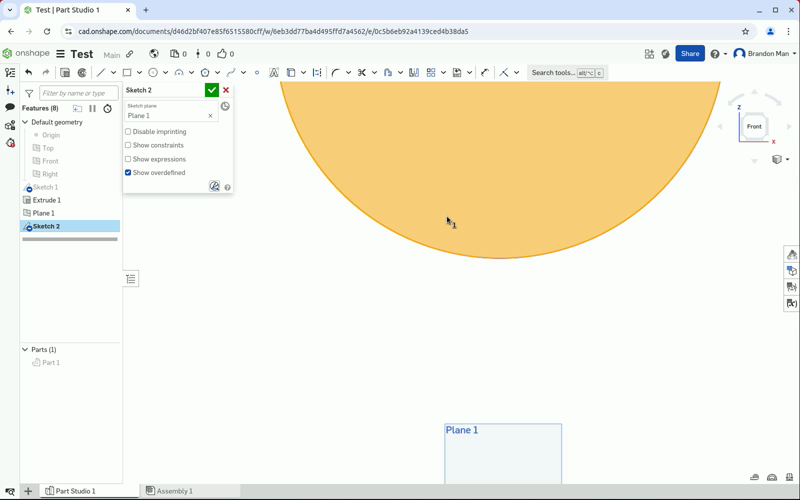
scroll(-6)
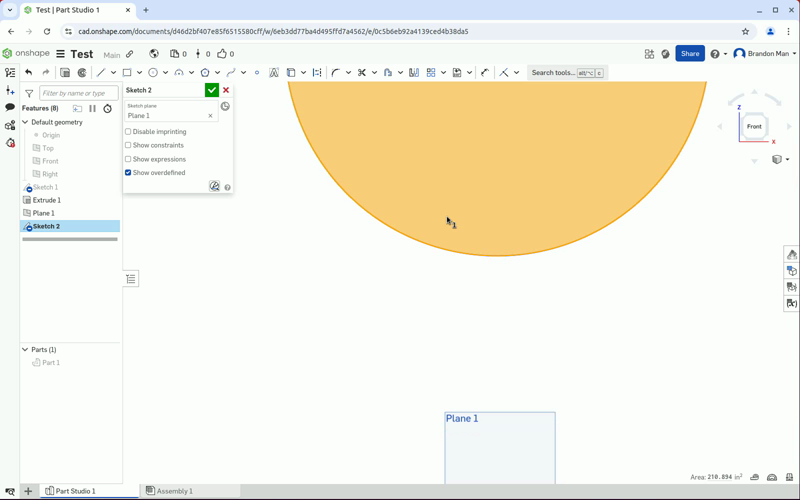
scroll(-6)
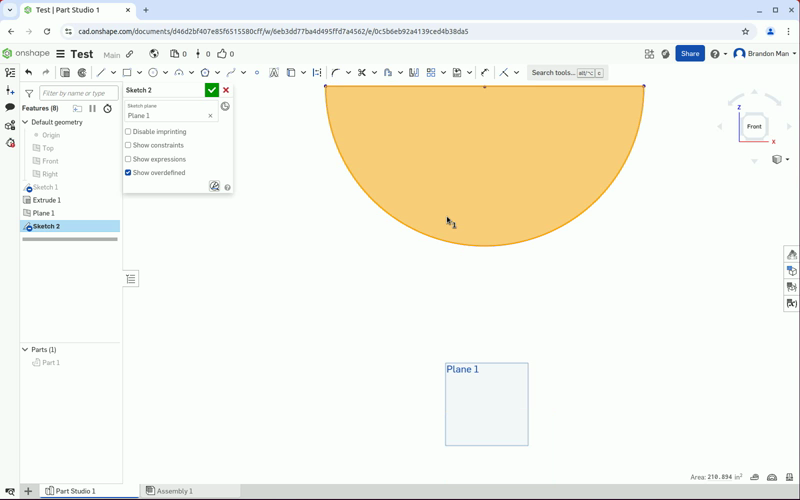
scroll(-6)
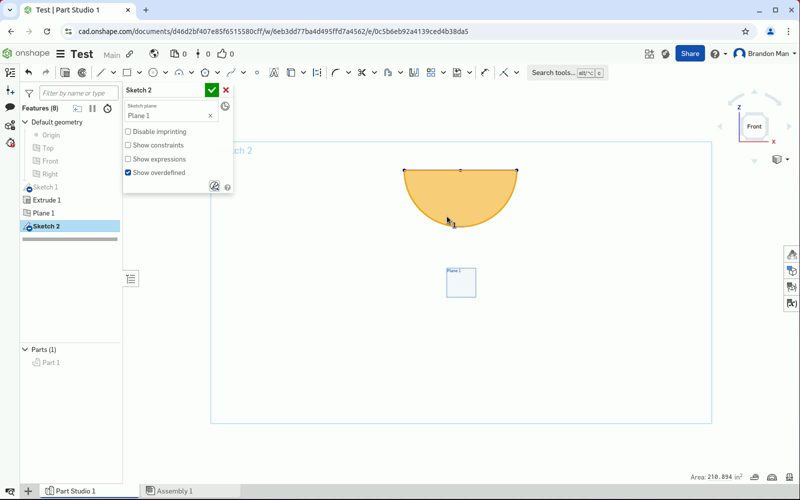
mouse_move(73, 352)
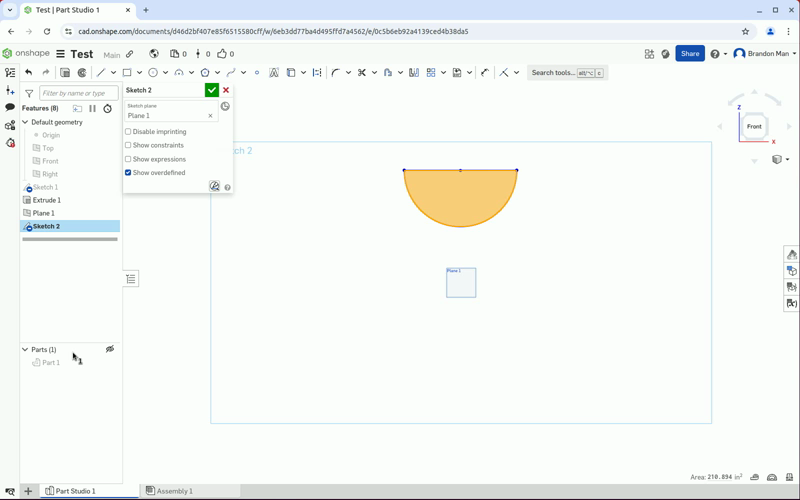
key(shift+y)
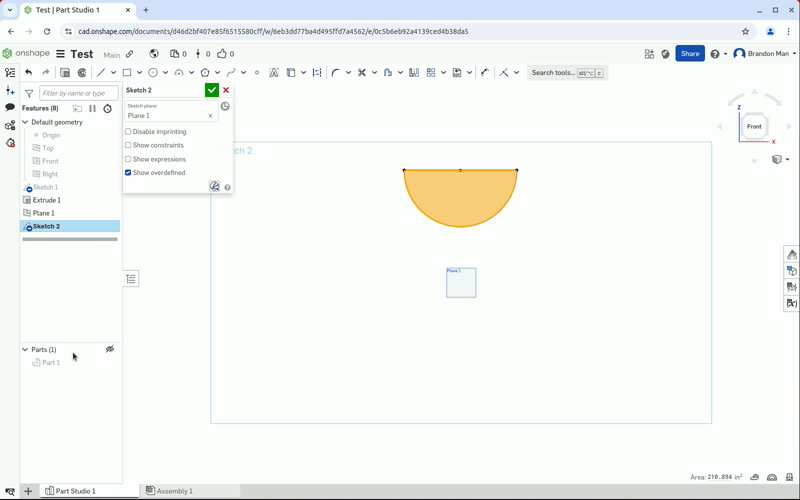
key(shift+e)
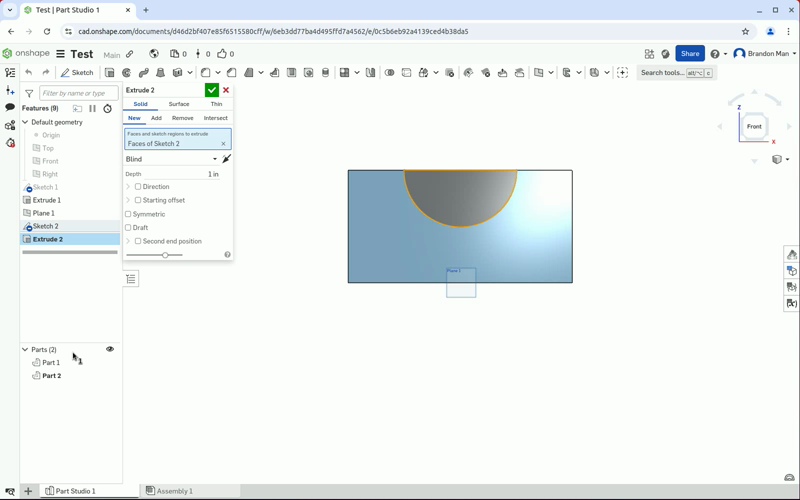
mouse_move(143, 106)
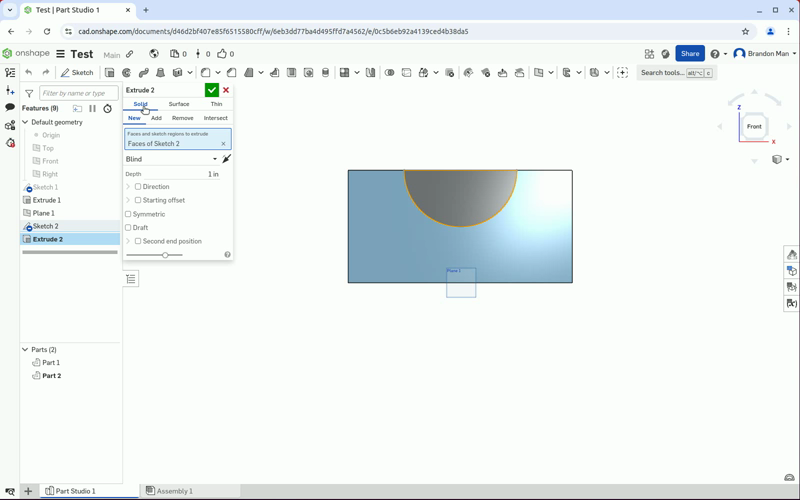
click(143, 106)
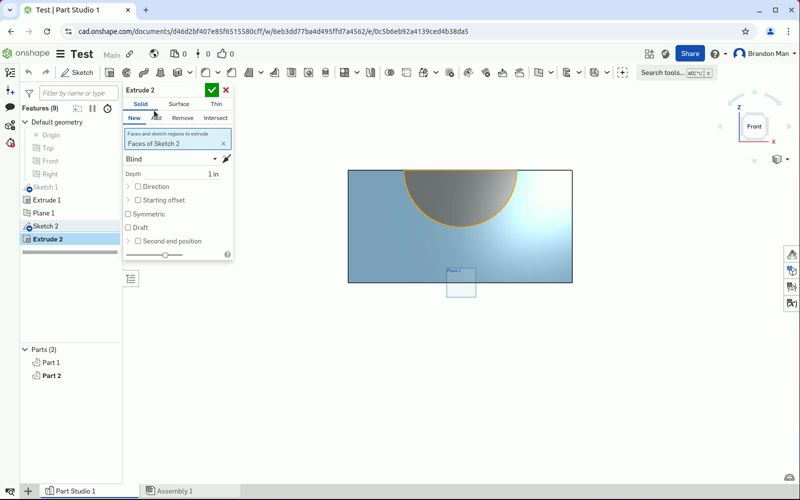
mouse_move(186, 120)
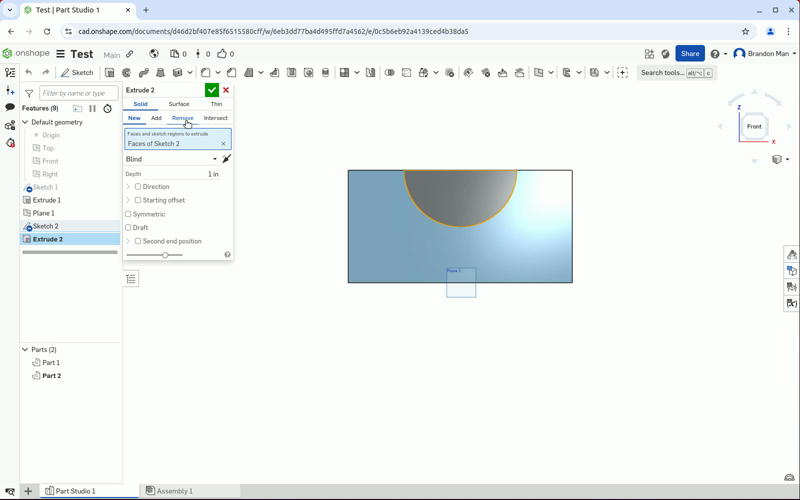
click(186, 120)
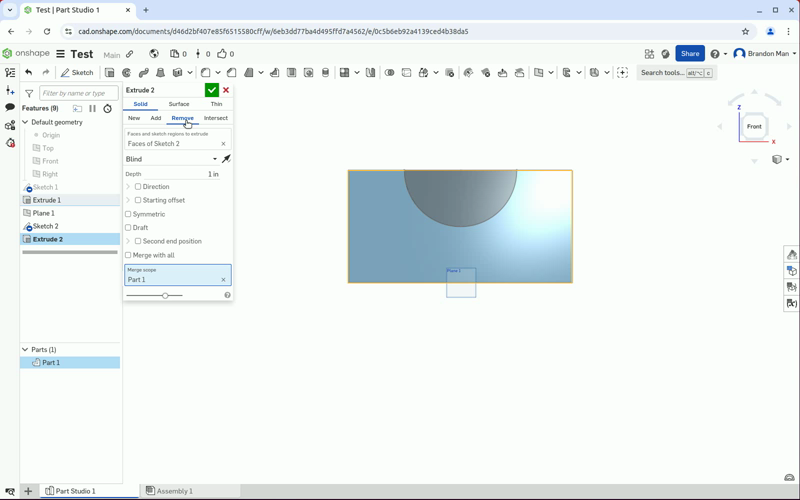
key(tab, 4)
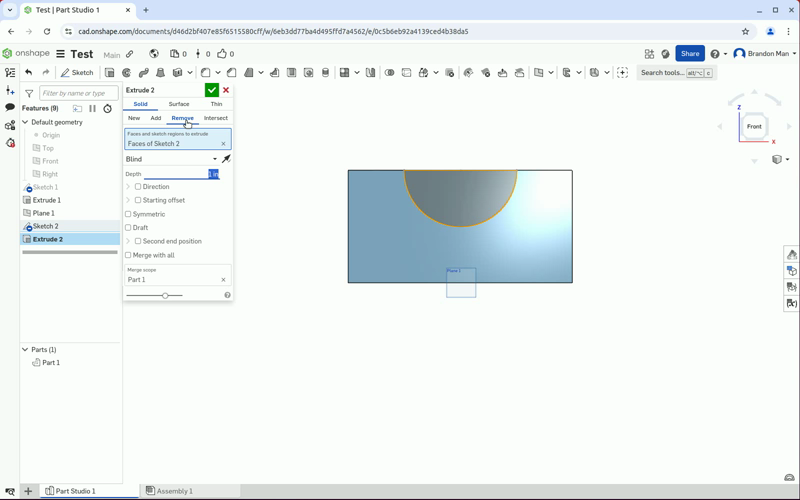
text(15.405)
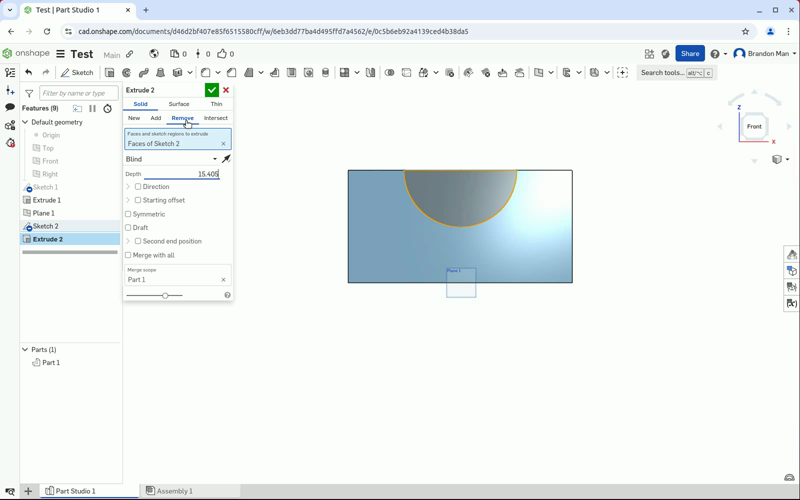
key(tab, 6)
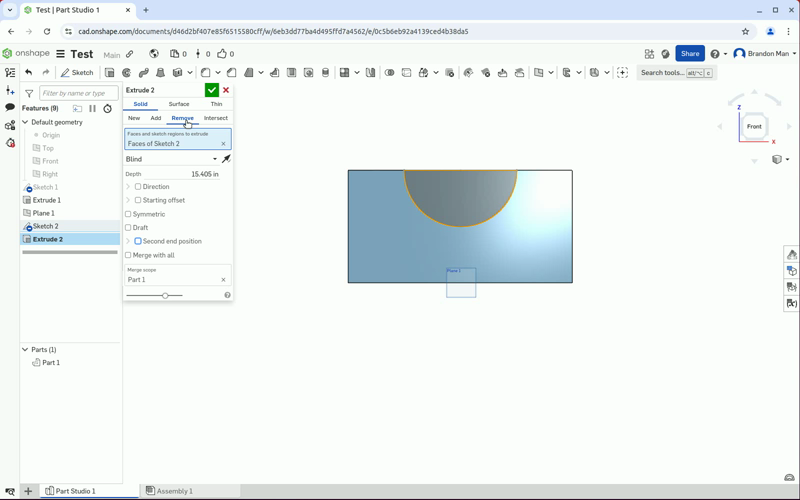
key(space)
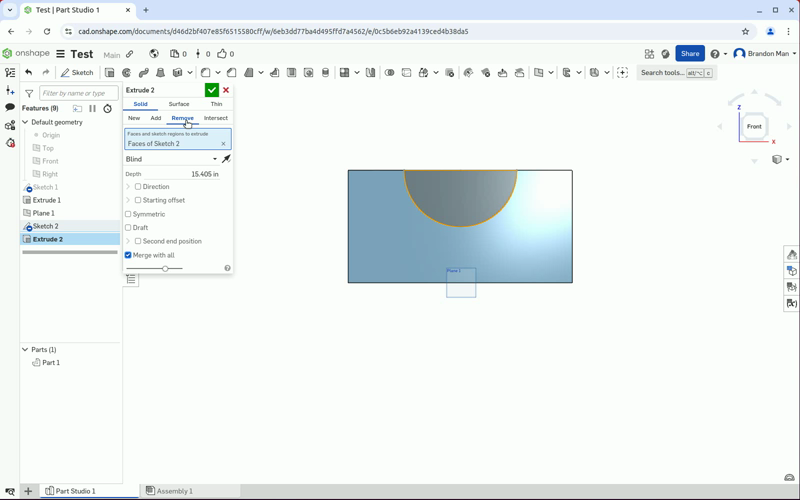
key(enter)
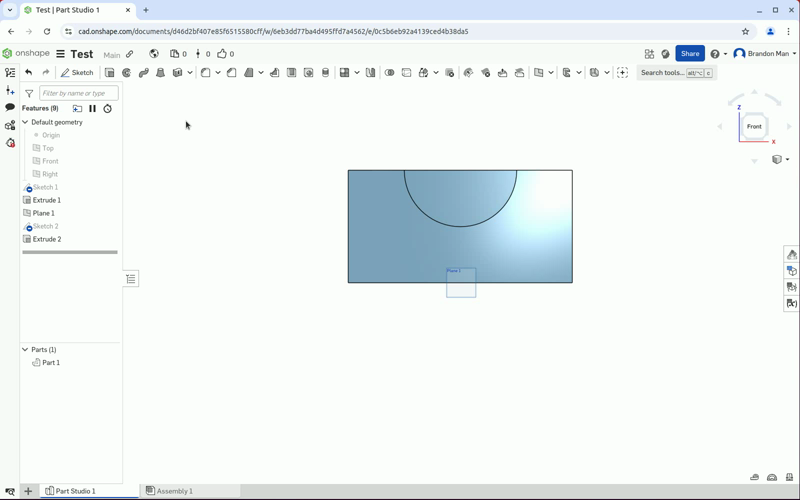
key(shift+h)
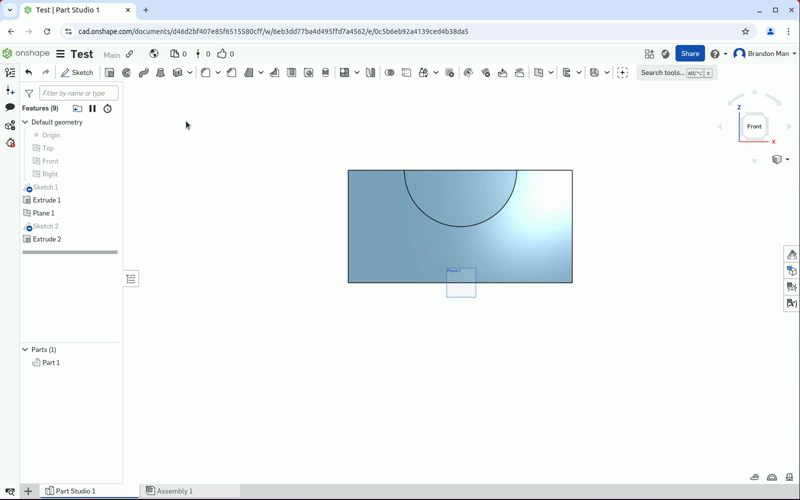
key(shift+h)
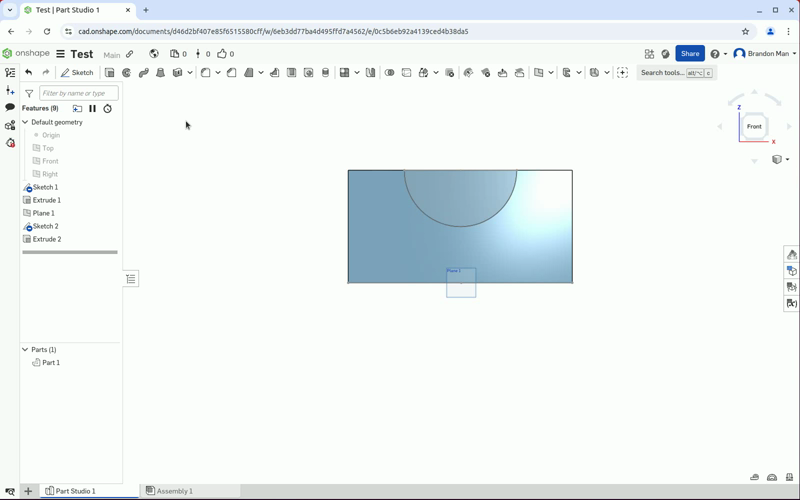
key(shift+7)
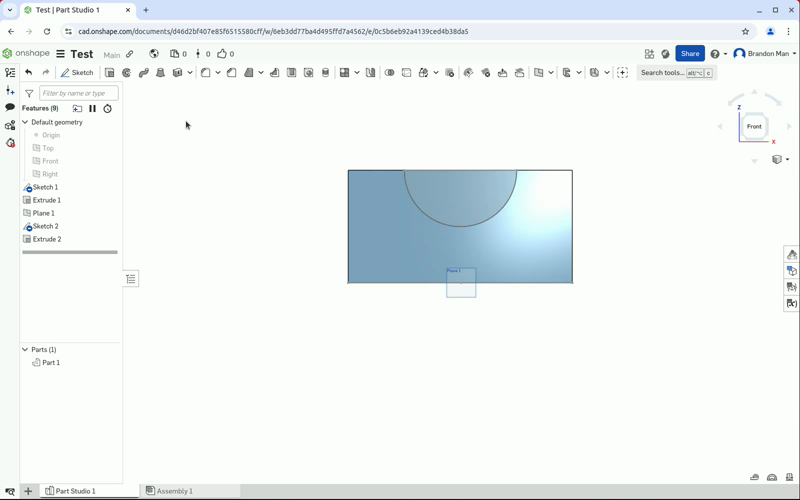
key(left, 2)
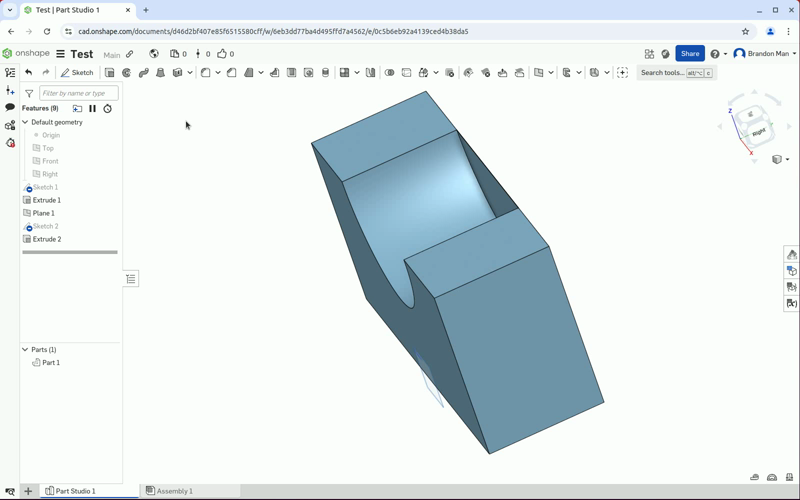
key(down, 2)
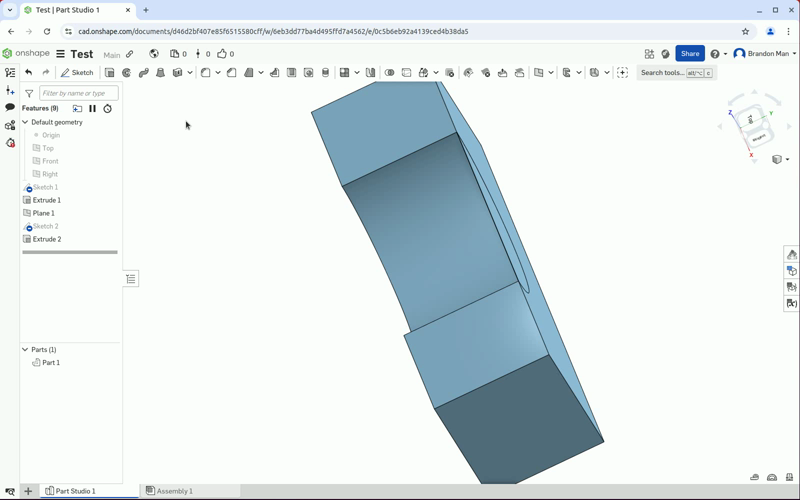
key(up, 2)
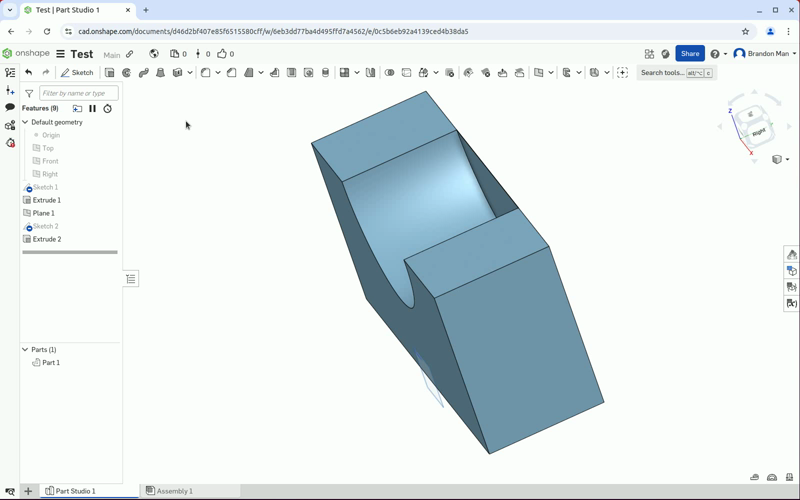
key(right, 2)
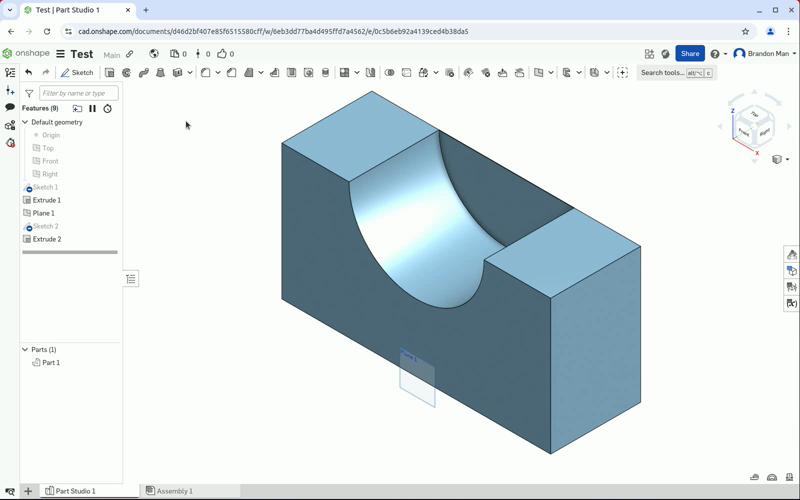
mouse_move(73, 189)
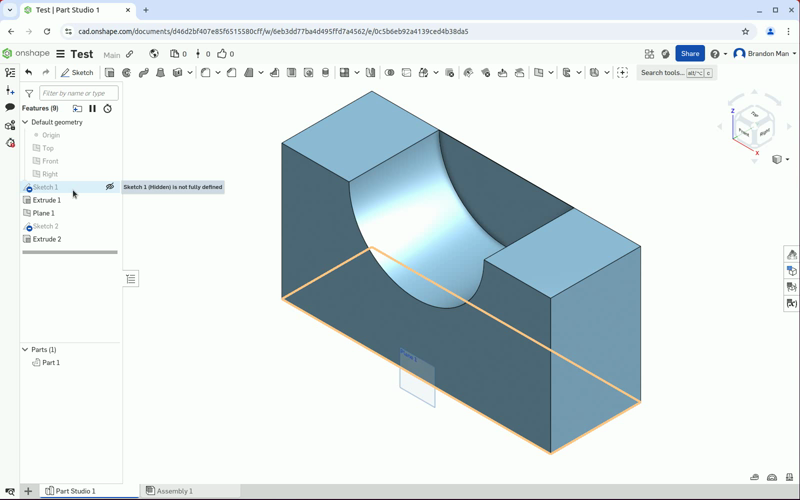
click(73, 189)